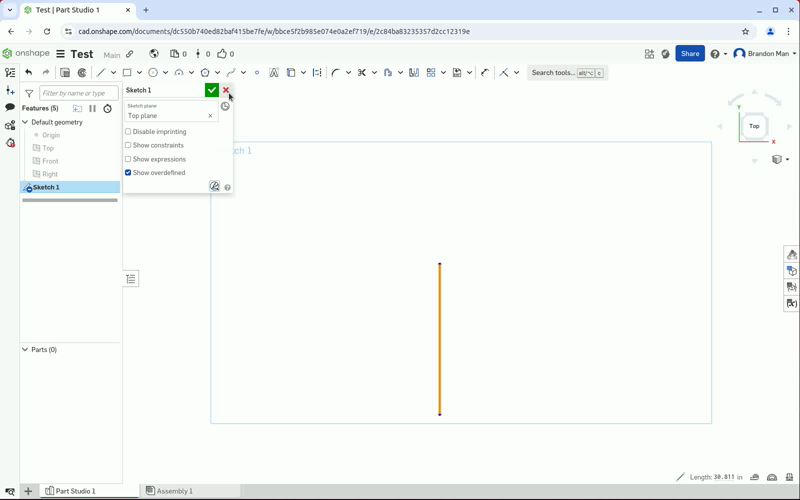
key(shift+h)
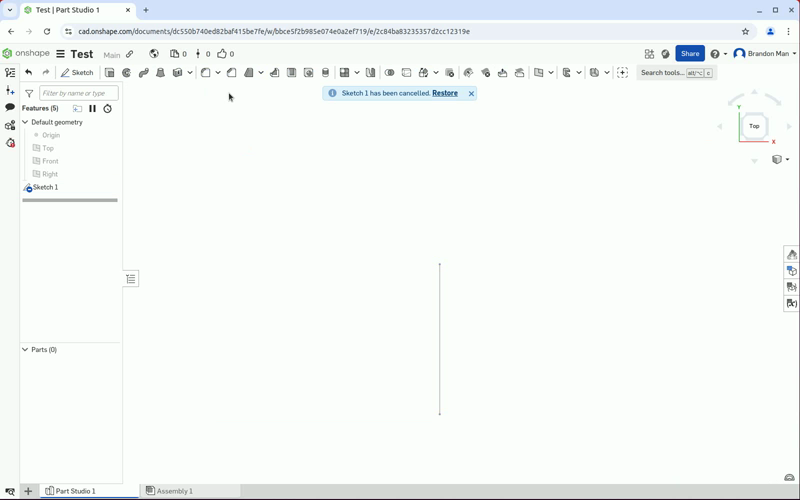
key(shift+s)
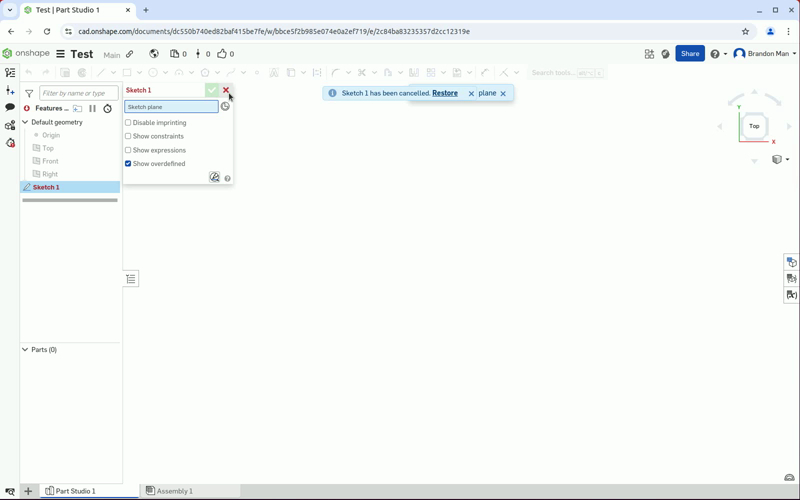
mouse_move(73, 150)
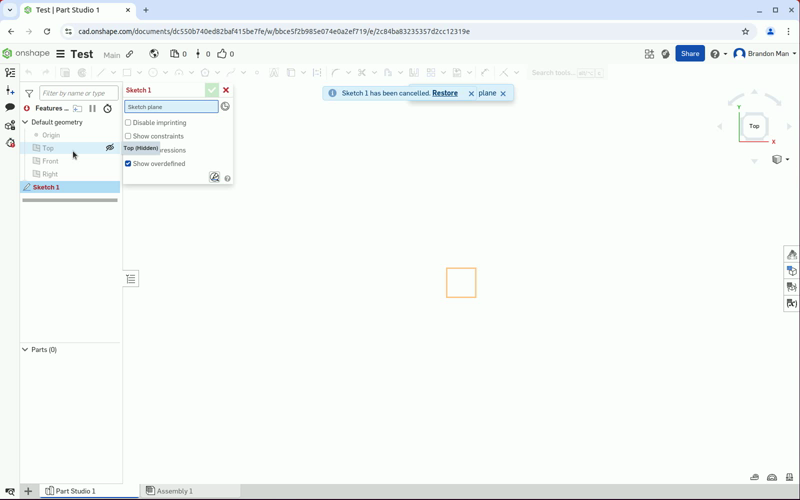
click(73, 150)
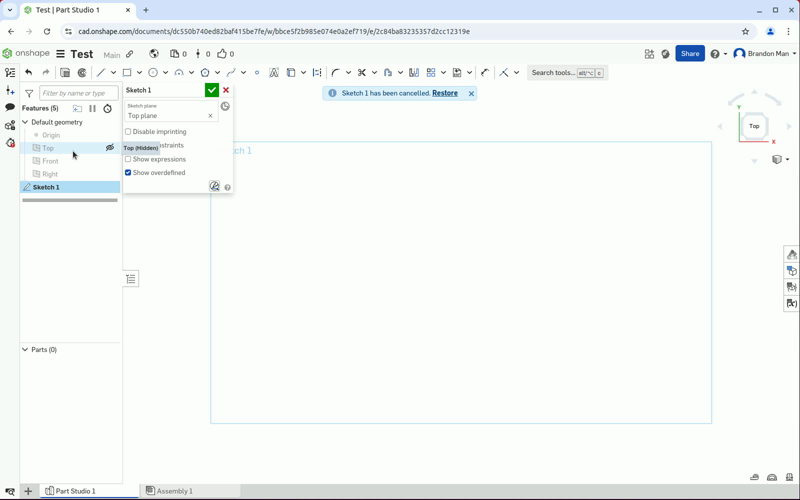
mouse_move(73, 352)
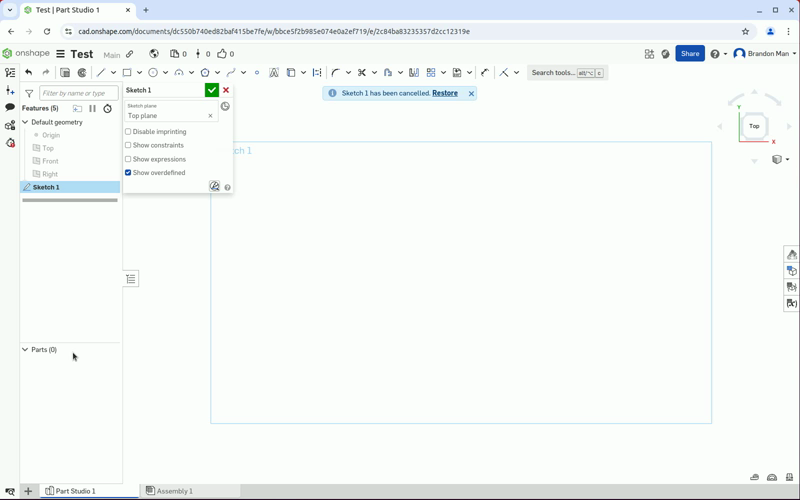
key(y)
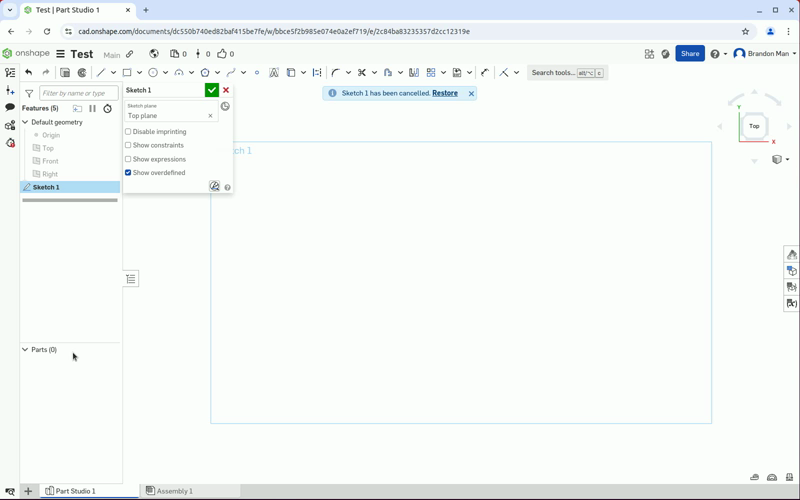
key(c)
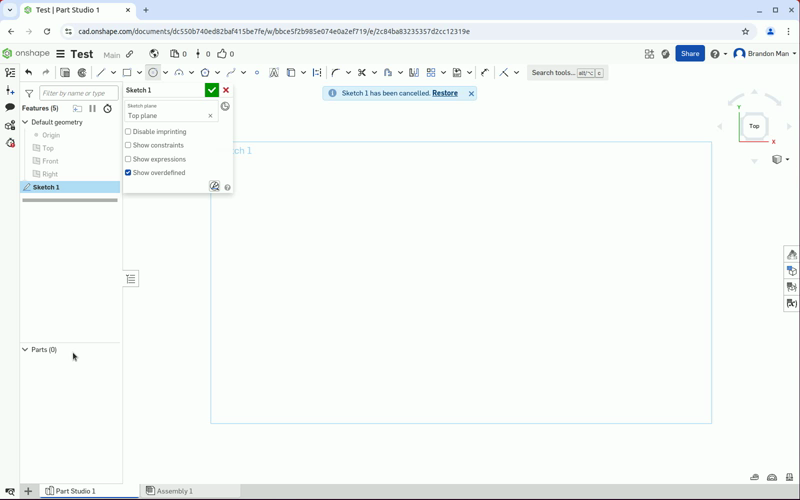
key_down(shift)
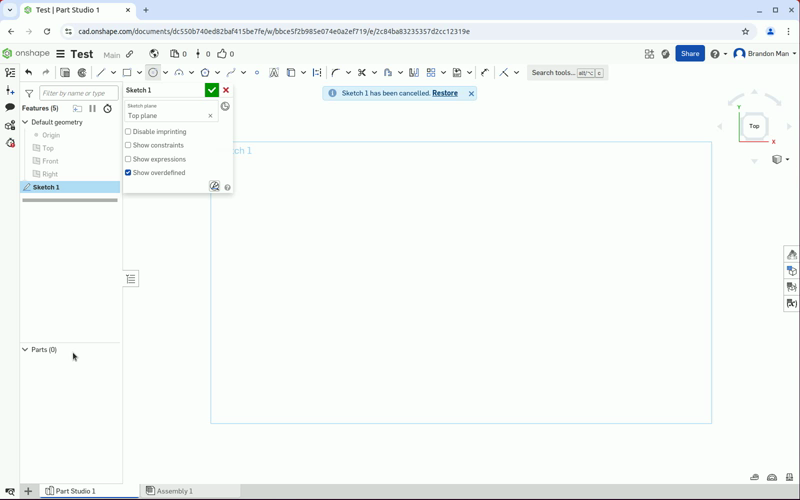
mouse_move(460, 282)
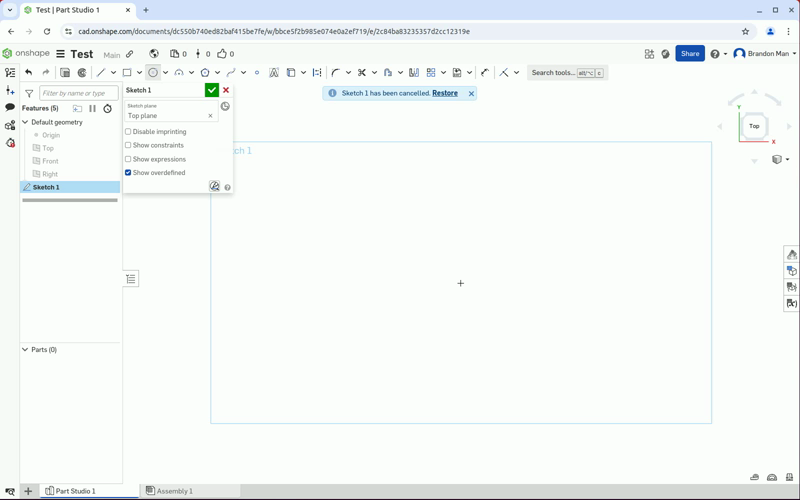
click(460, 282)
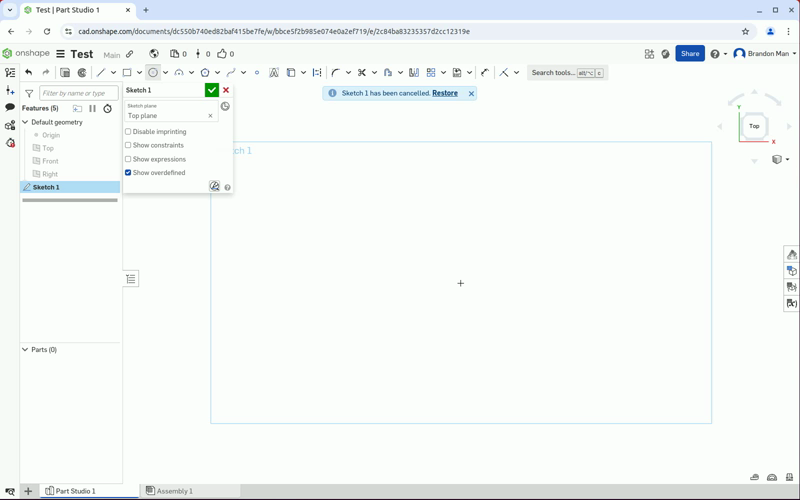
key_up(shift)
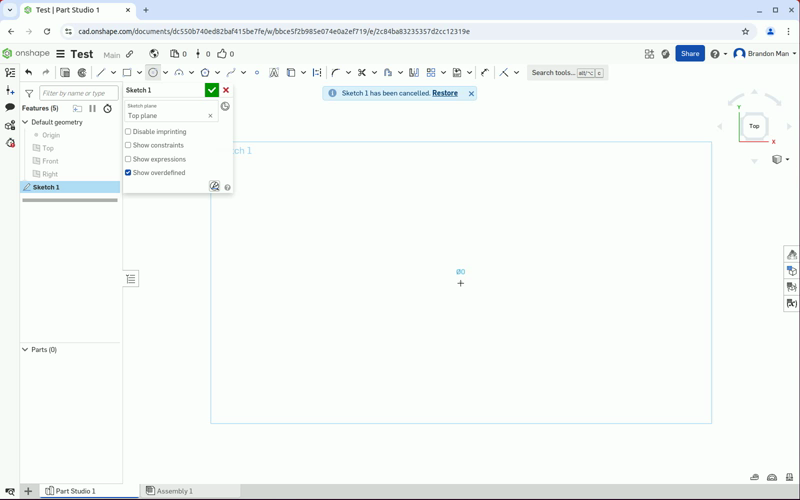
mouse_move(567, 282)
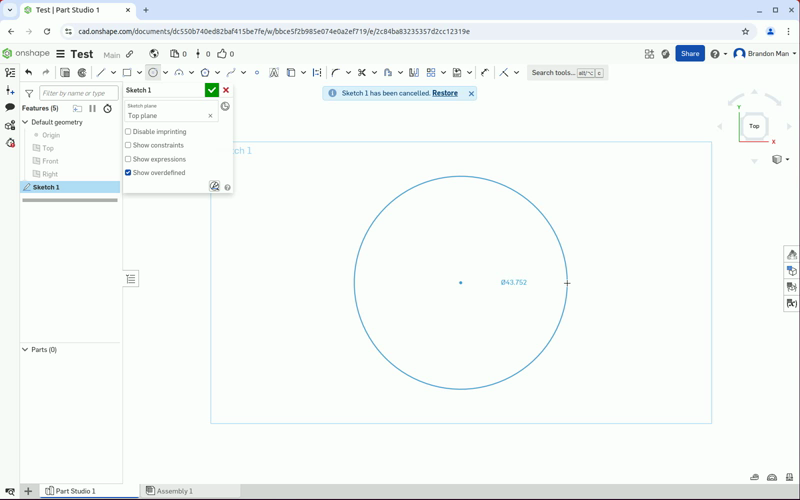
click(567, 282)
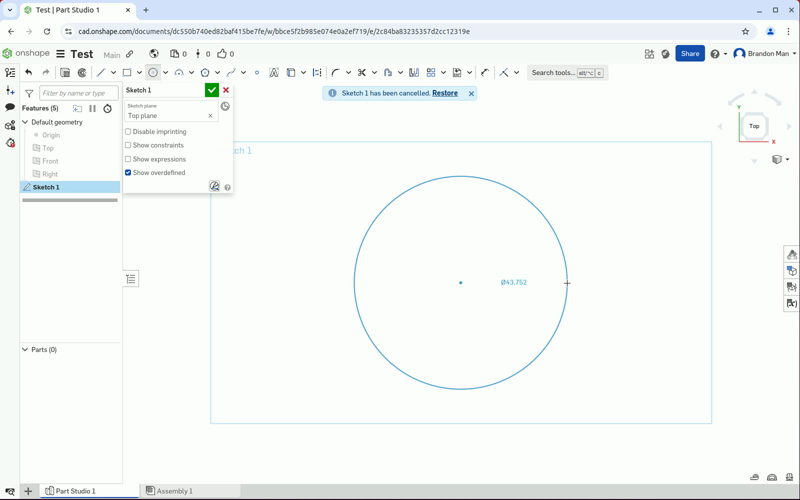
key(esc)
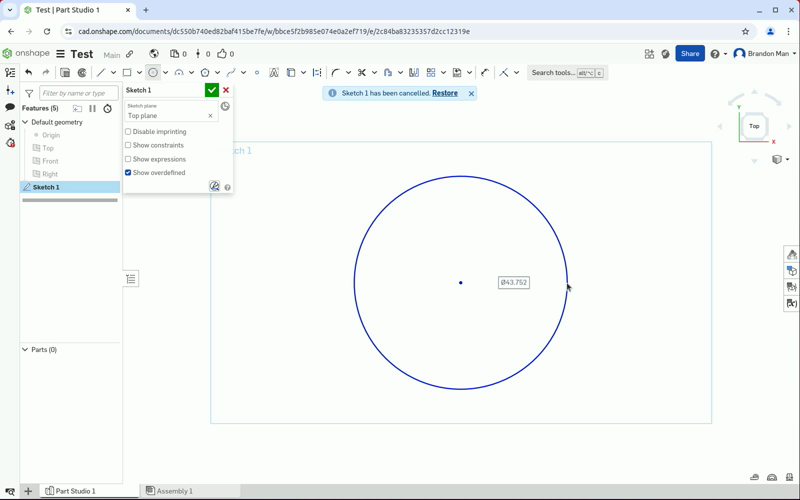
key(c)
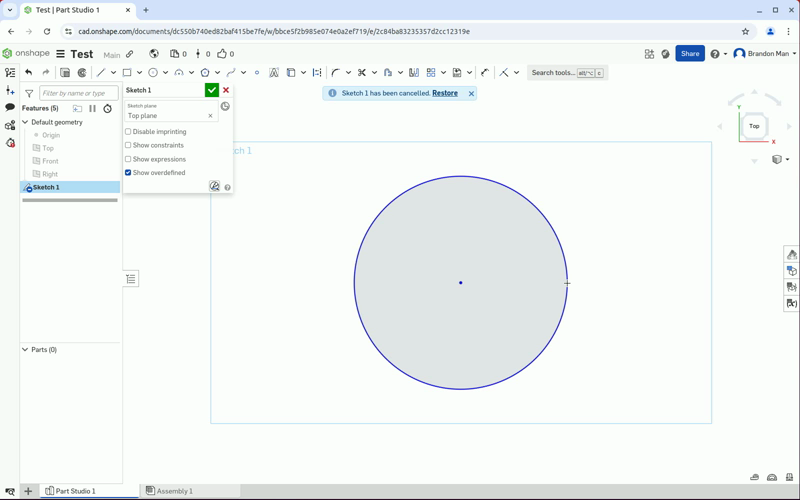
key_down(shift)
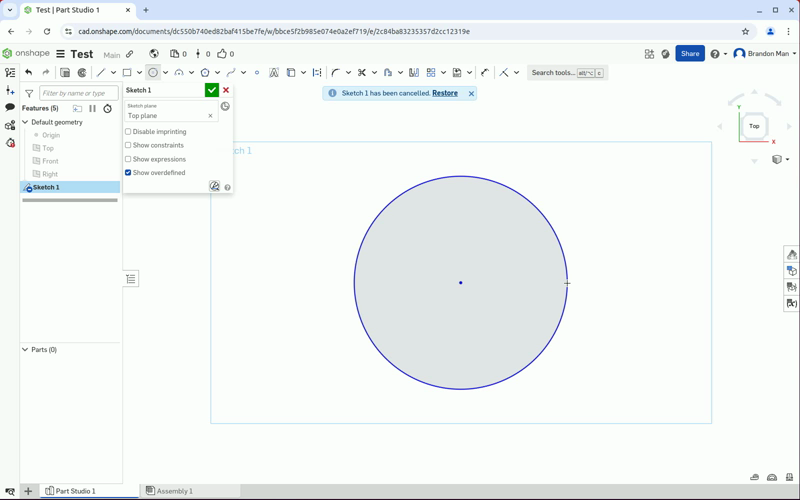
mouse_move(460, 282)
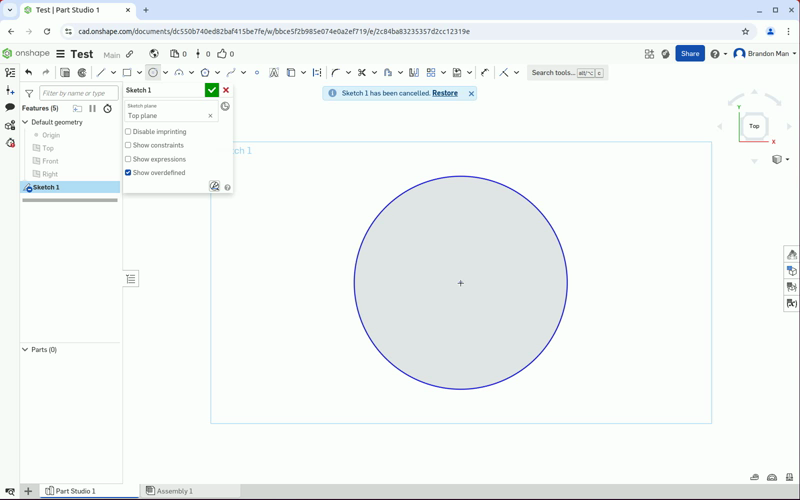
click(460, 282)
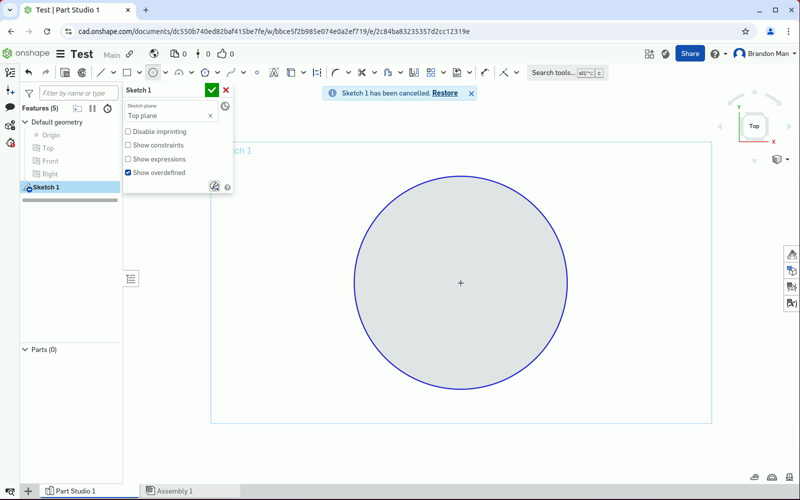
key_up(shift)
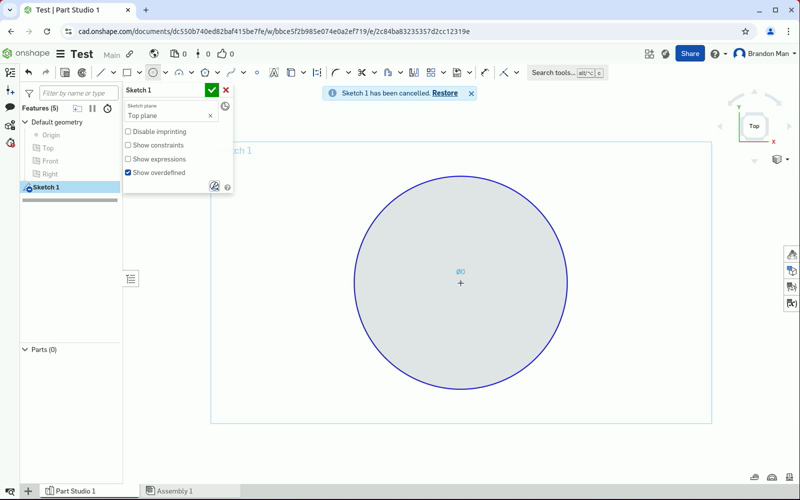
mouse_move(505, 282)
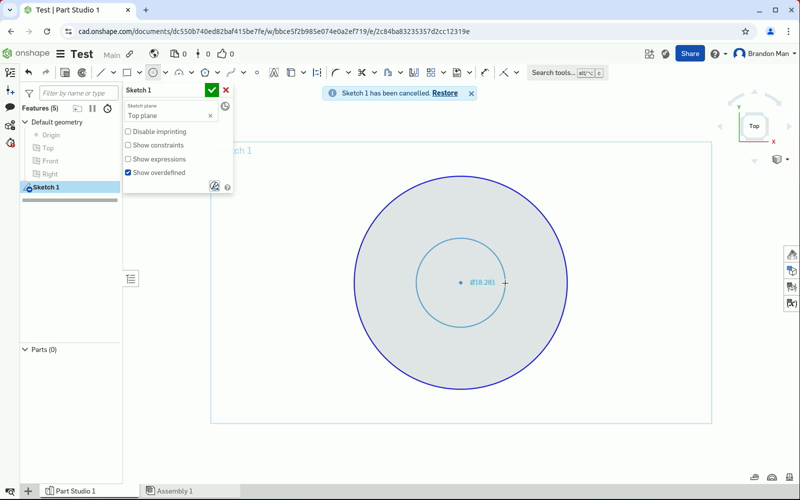
click(505, 282)
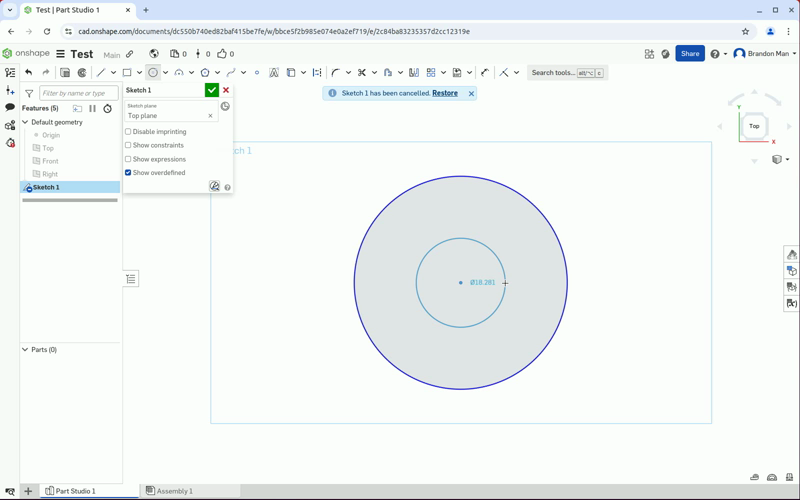
key(esc)
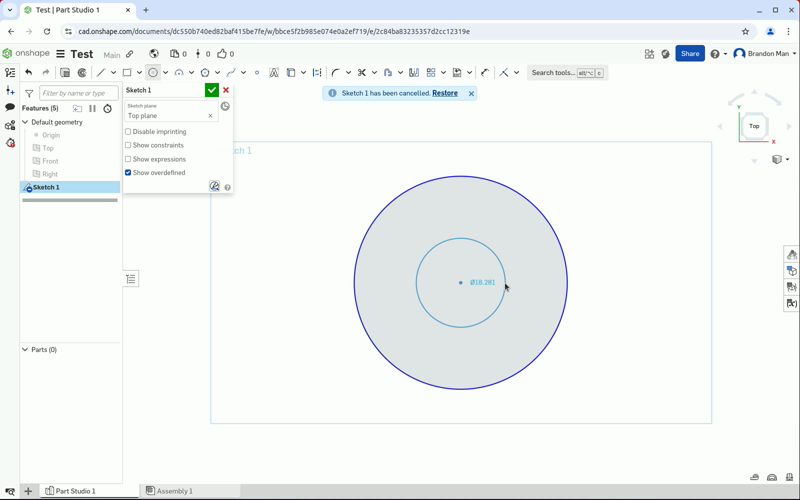
mouse_move(397, 268)
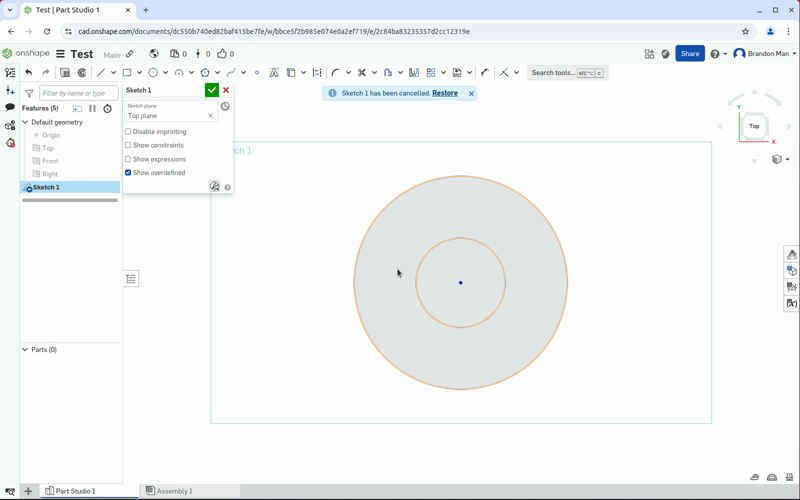
click(397, 268)
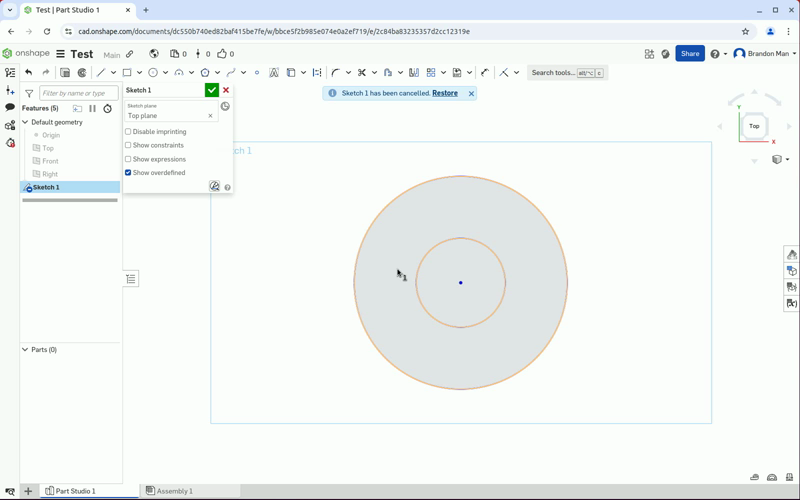
mouse_move(73, 352)
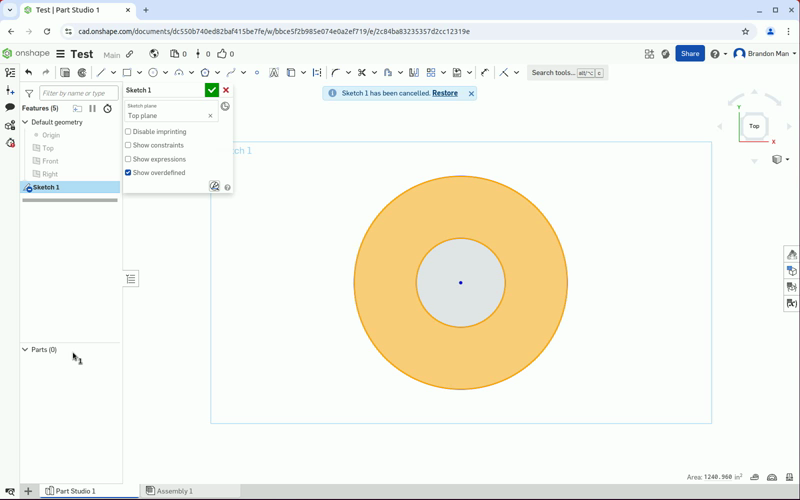
key(shift+y)
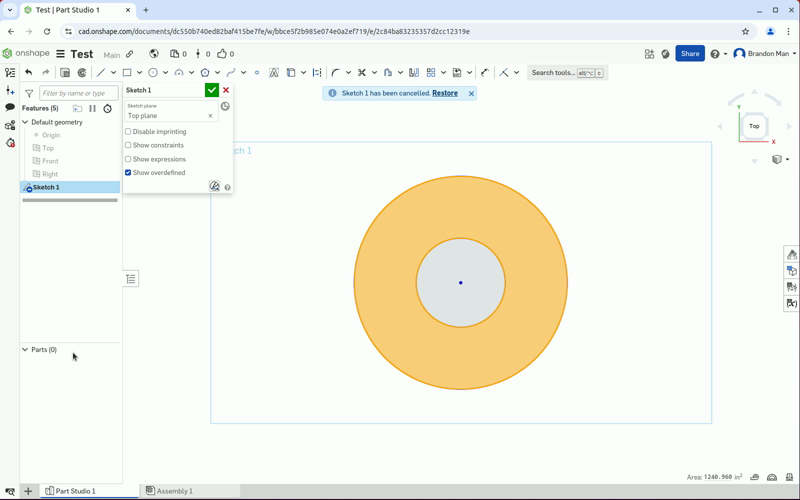
key(shift+e)
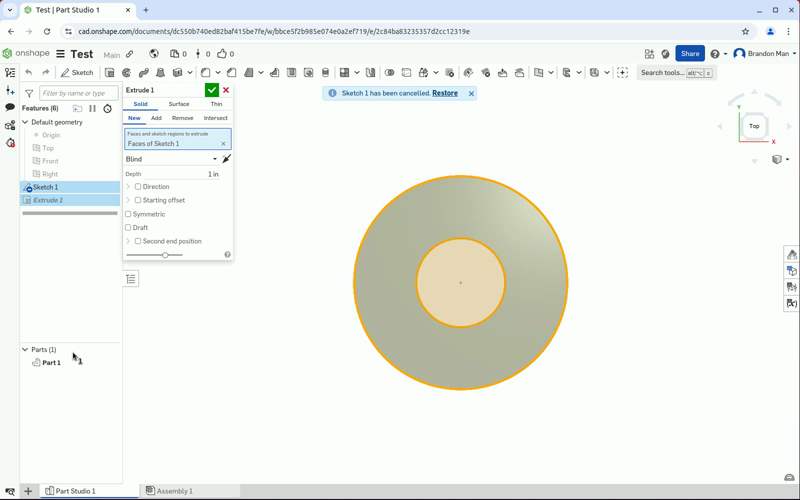
mouse_move(143, 106)
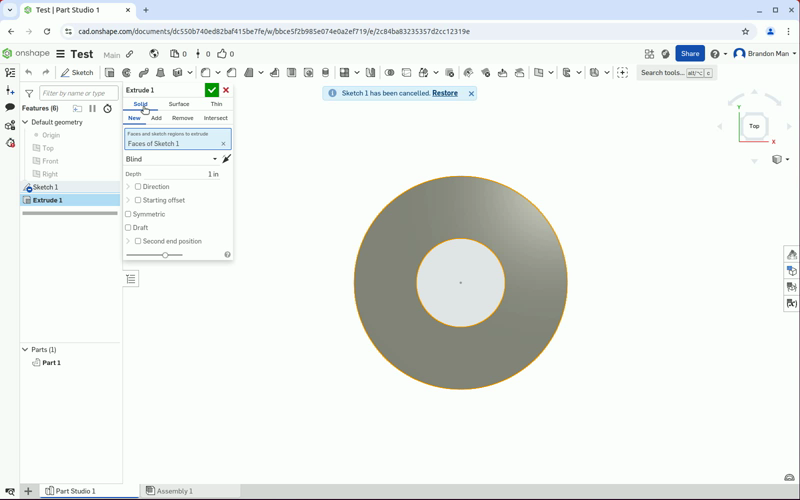
click(143, 106)
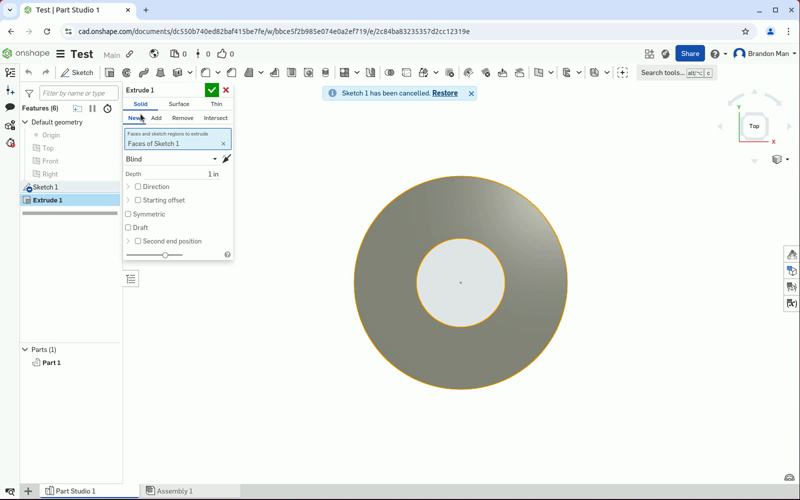
mouse_move(137, 120)
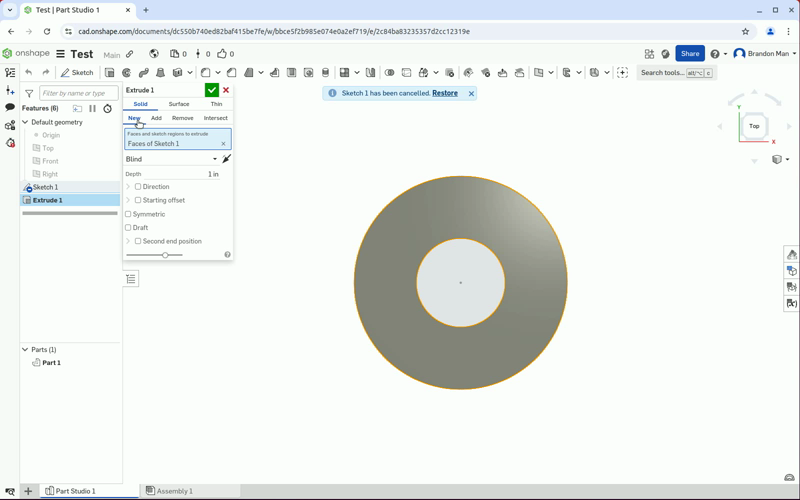
click(137, 120)
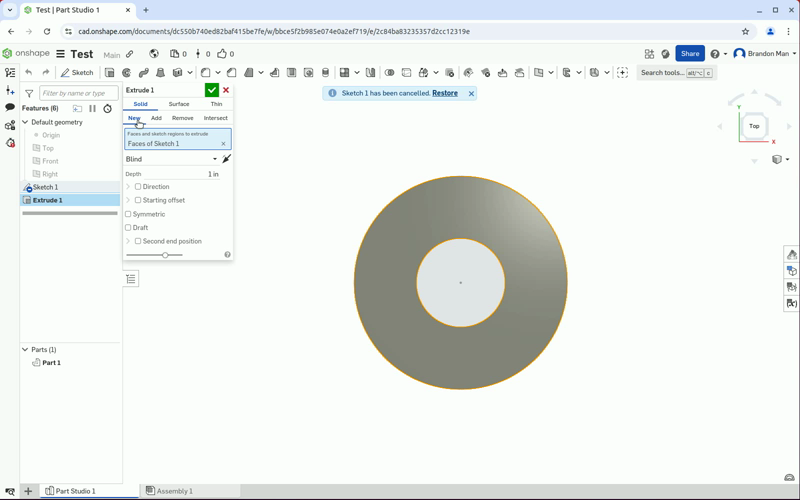
key(tab, 4)
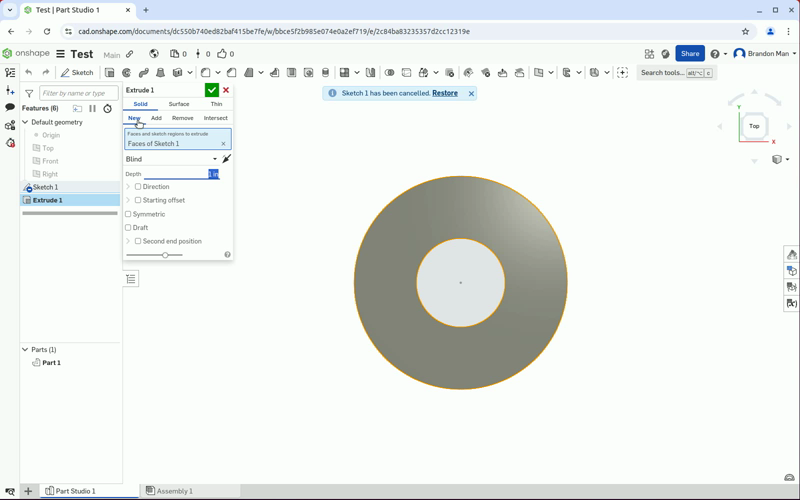
text(23.108)
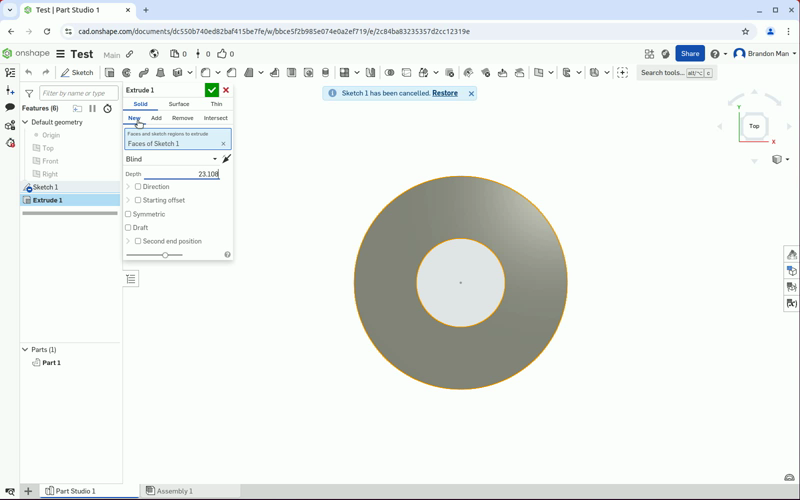
key(enter)
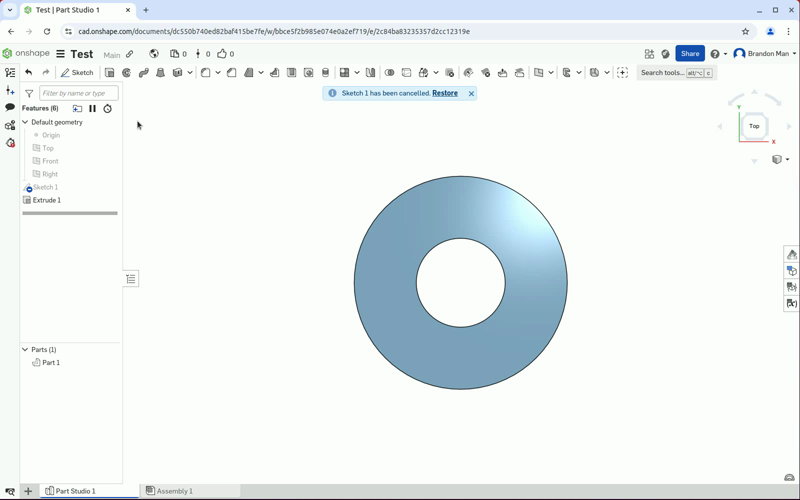
key(shift+h)
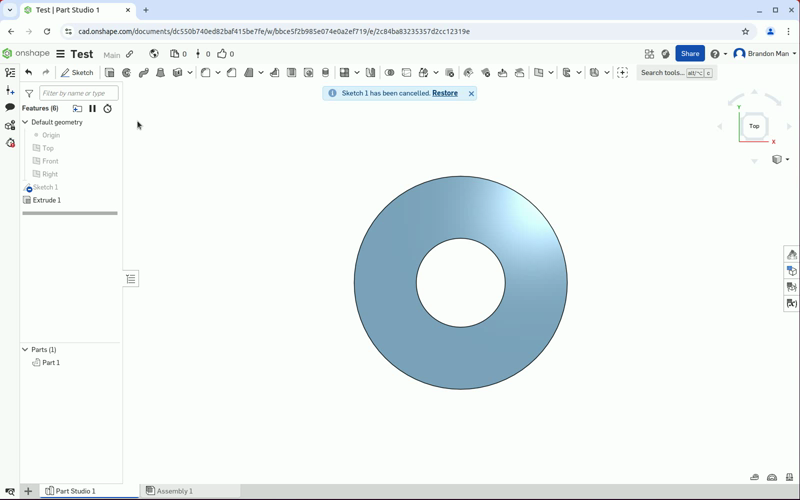
key(shift+h)
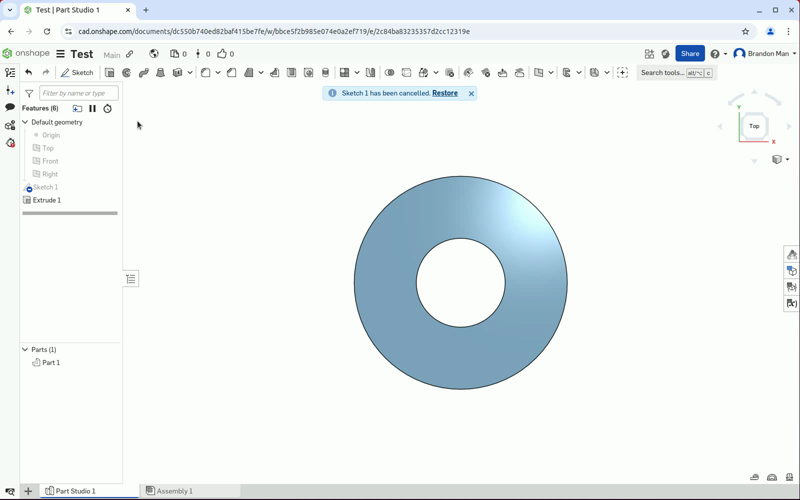
mouse_move(73, 189)
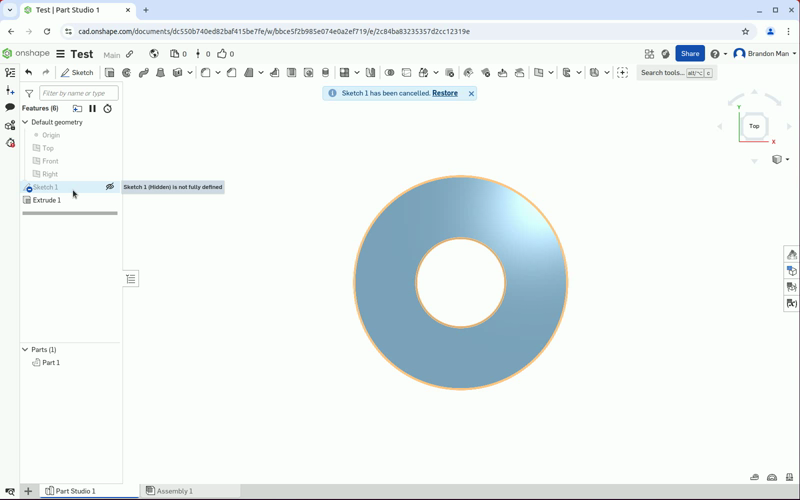
click(73, 189)
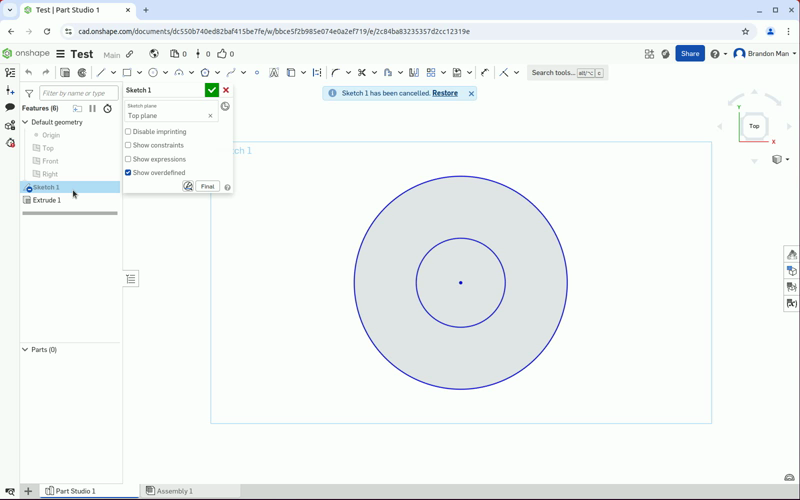
mouse_move(229, 92)
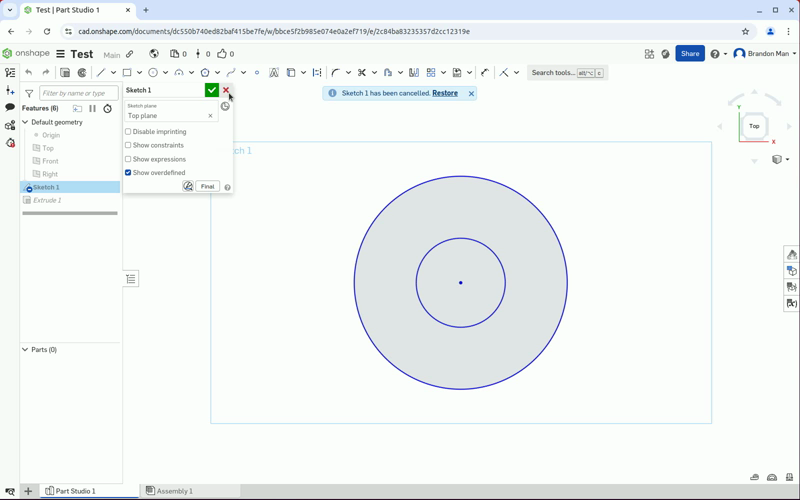
click(229, 92)
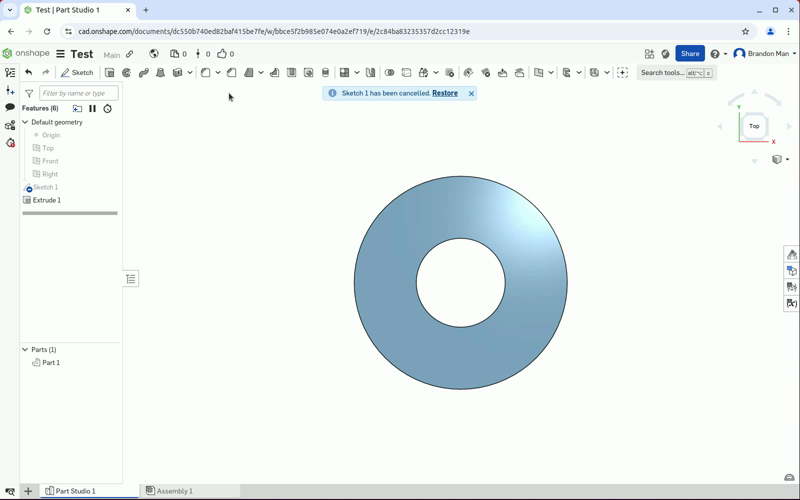
mouse_move(541, 75)
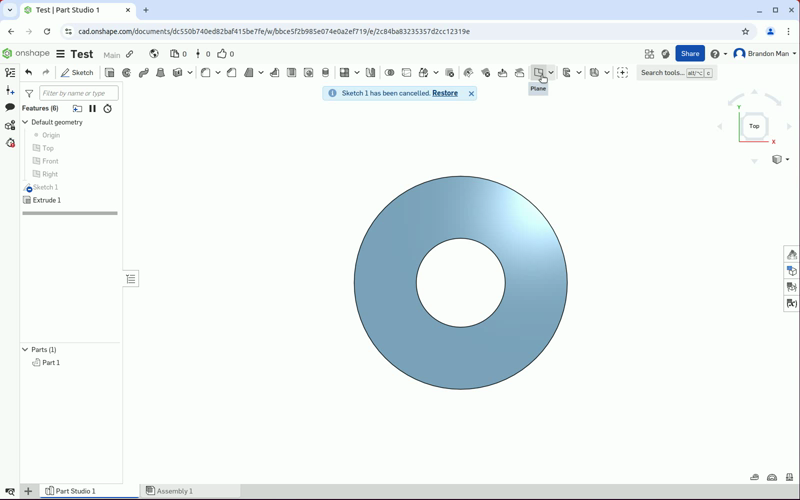
click(541, 75)
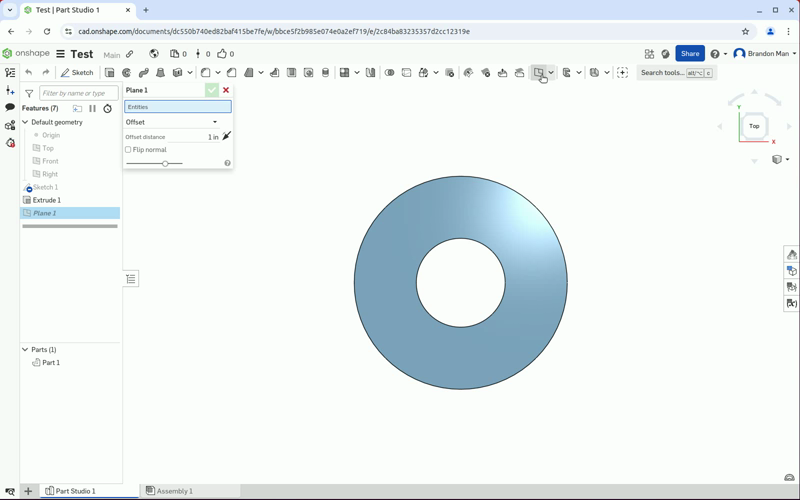
mouse_move(73, 150)
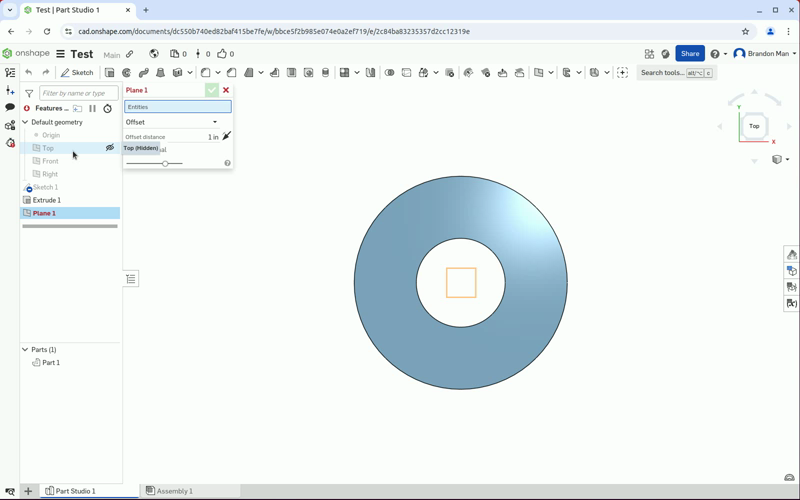
click(73, 150)
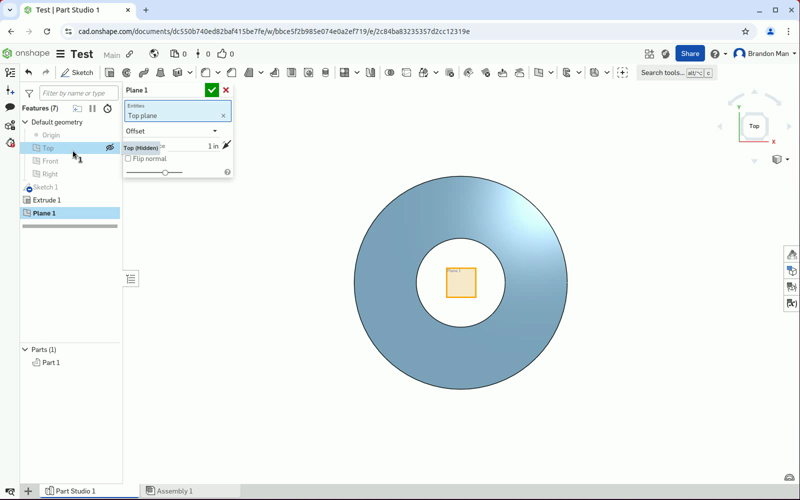
key(tab, 2)
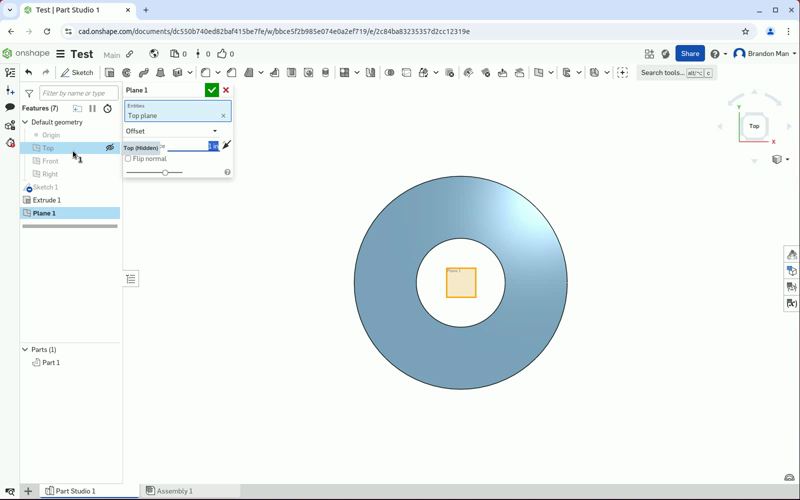
text(23.108)
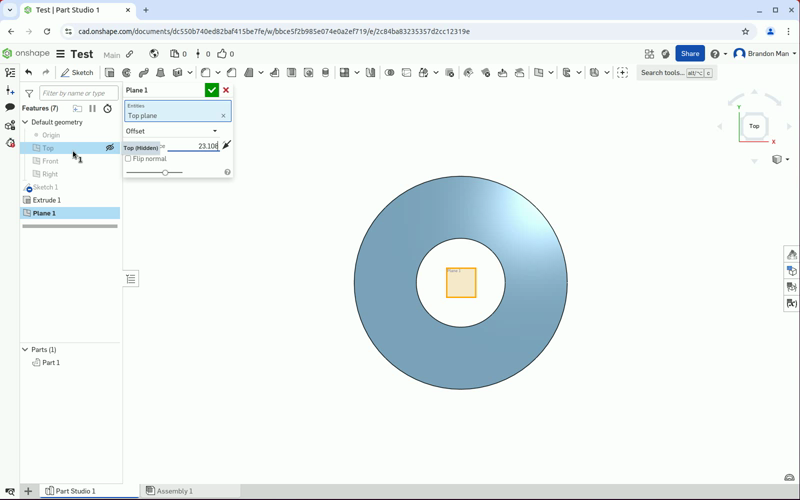
key(enter, 2)
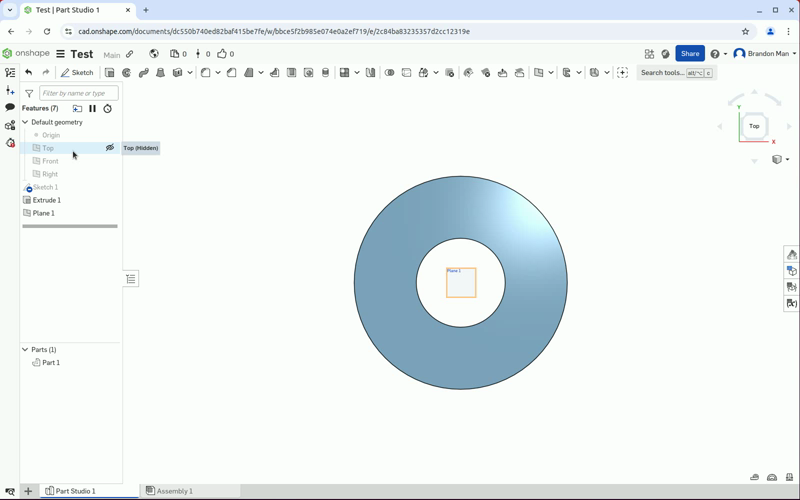
key(shift+s)
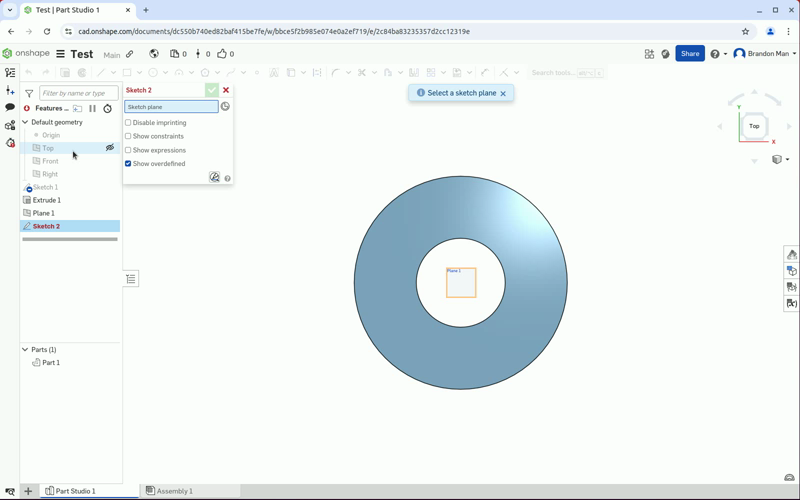
mouse_move(73, 215)
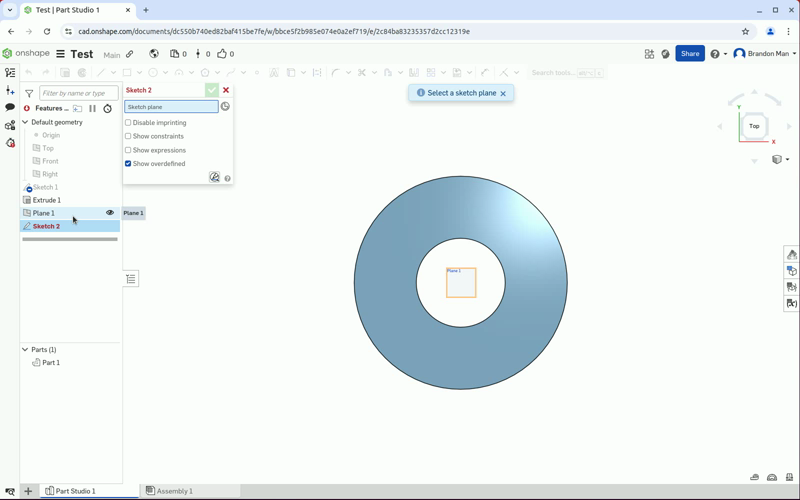
click(73, 215)
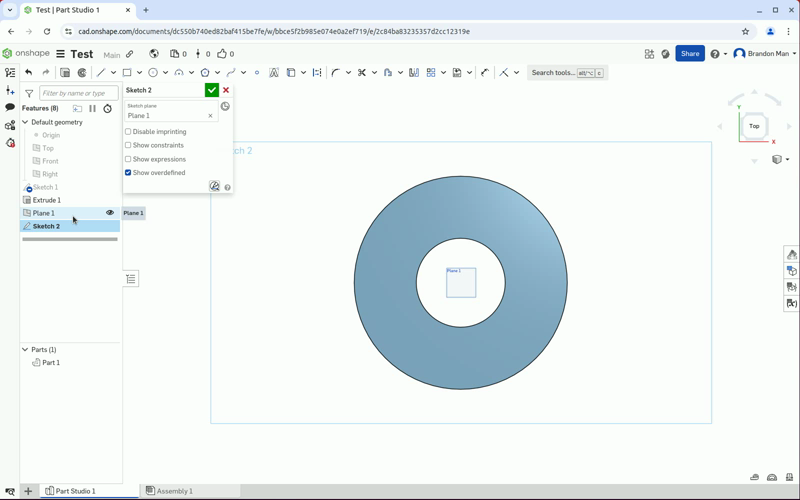
mouse_move(73, 352)
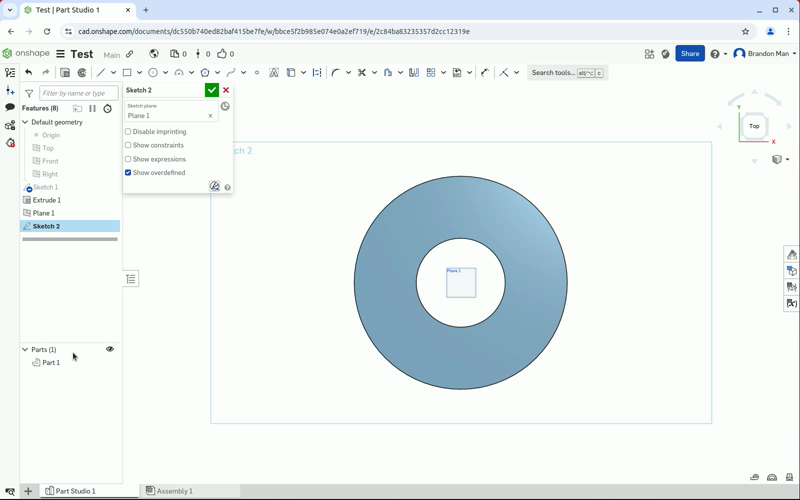
key(y)
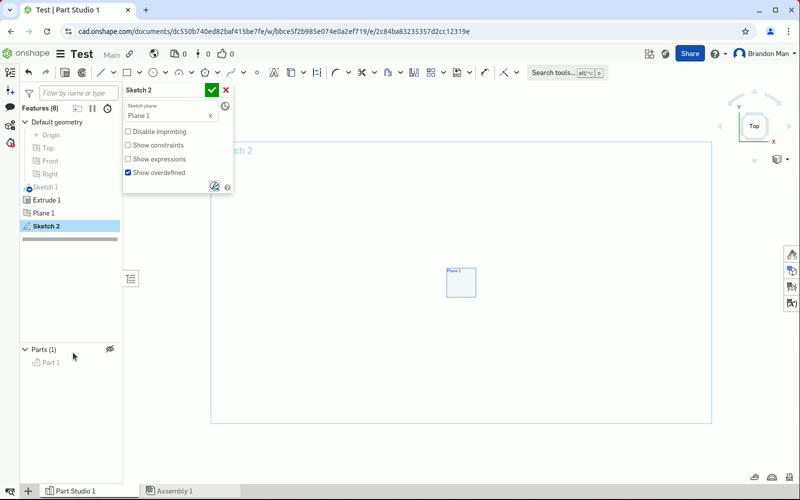
key(c)
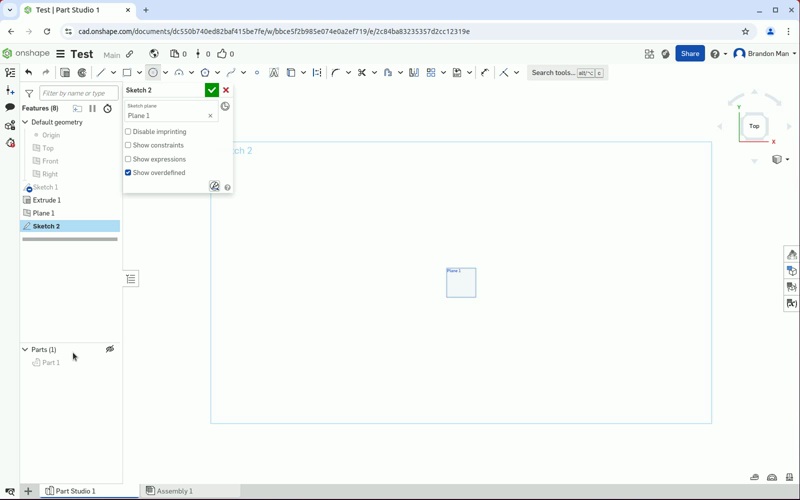
key_down(shift)
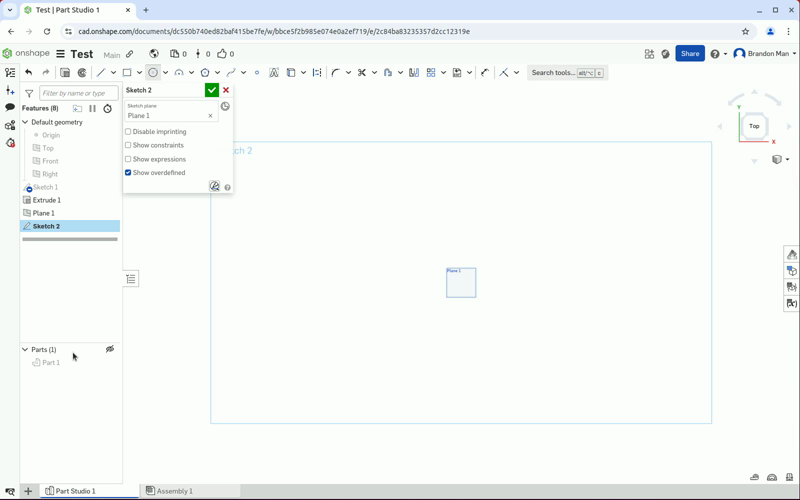
mouse_move(461, 282)
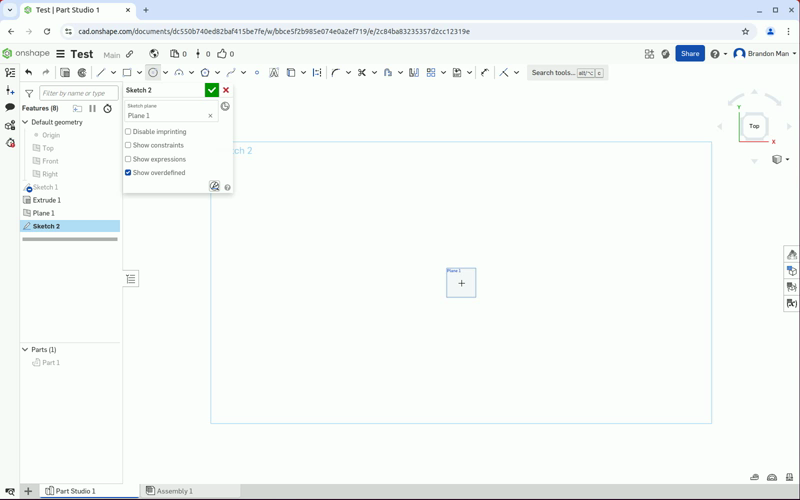
click(461, 282)
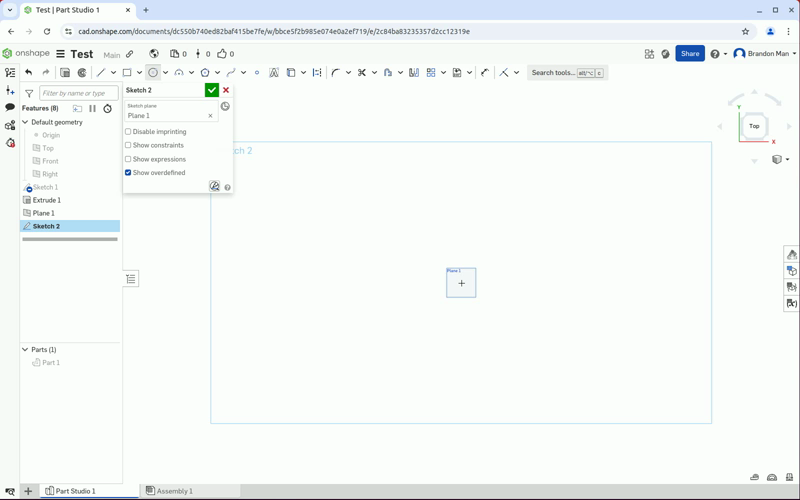
key_up(shift)
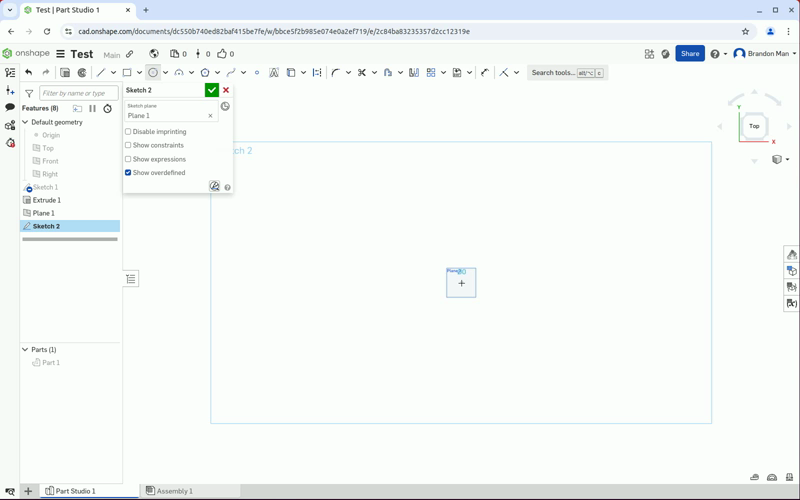
mouse_move(506, 282)
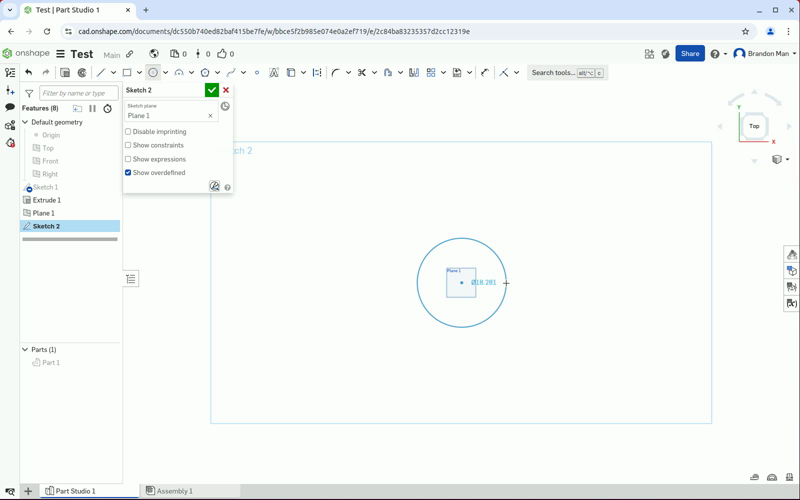
click(506, 282)
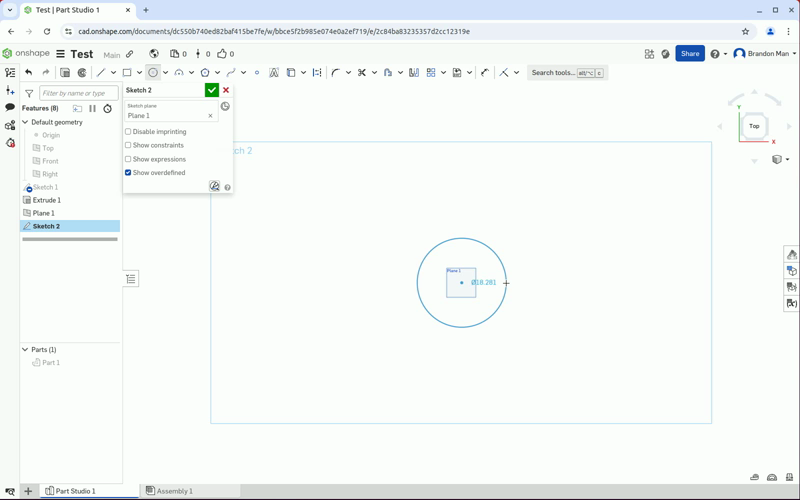
key(esc)
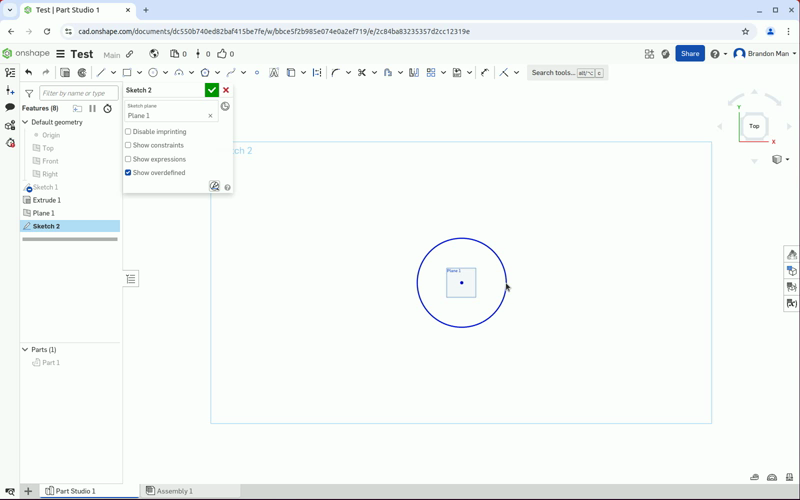
mouse_move(450, 291)
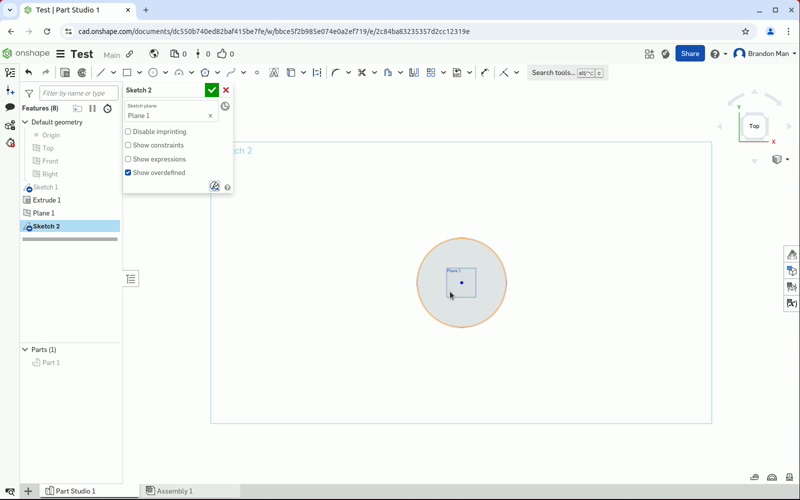
click(450, 291)
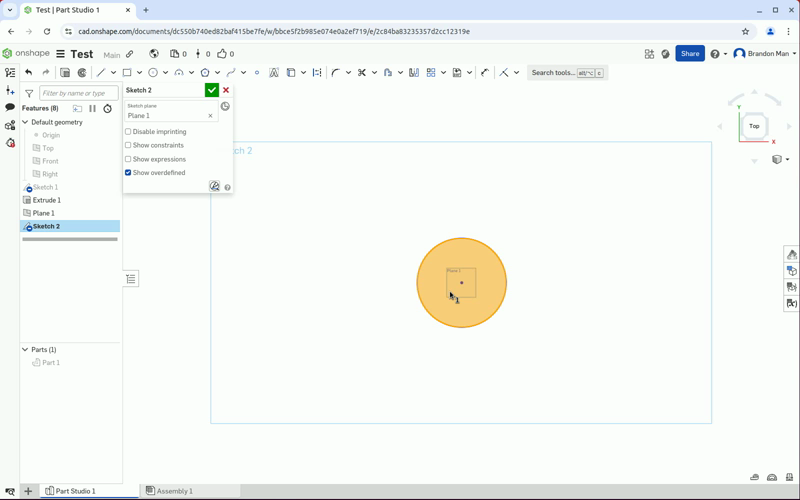
mouse_move(73, 352)
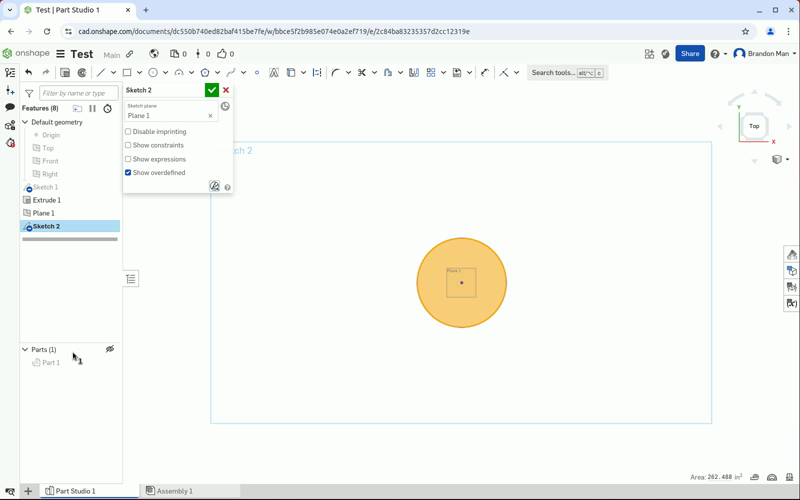
key(shift+y)
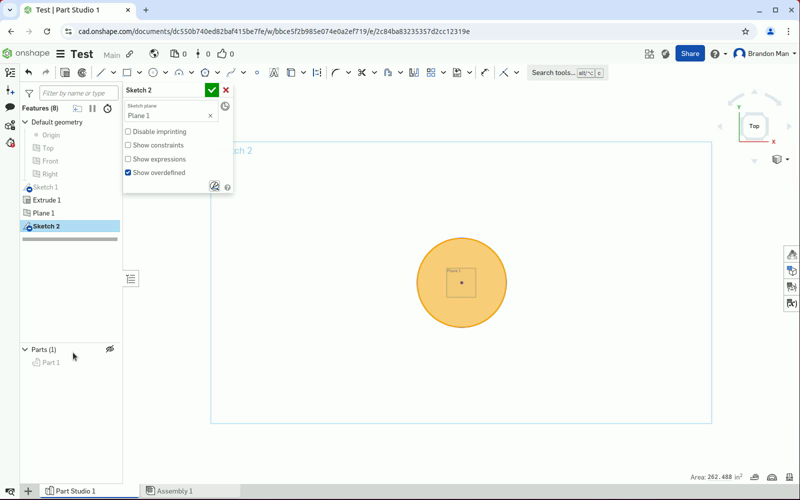
key(shift+e)
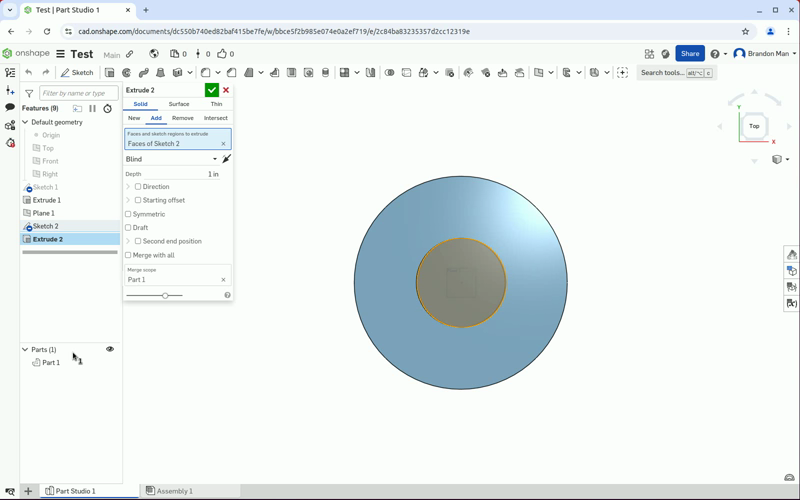
mouse_move(143, 106)
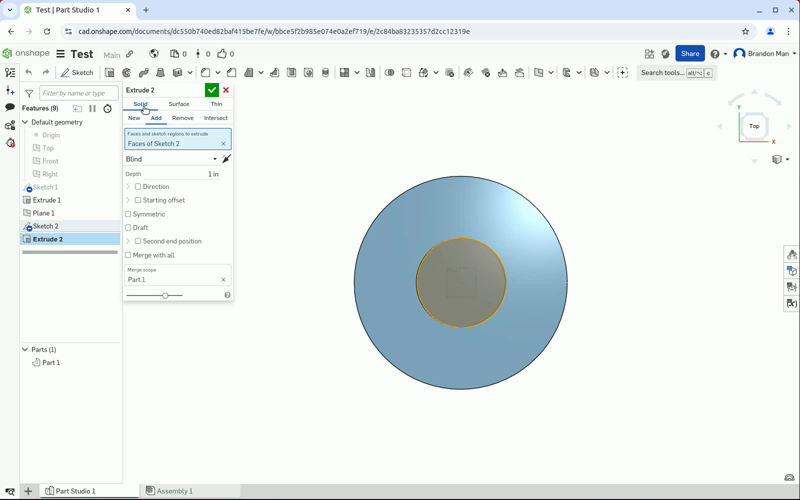
click(143, 106)
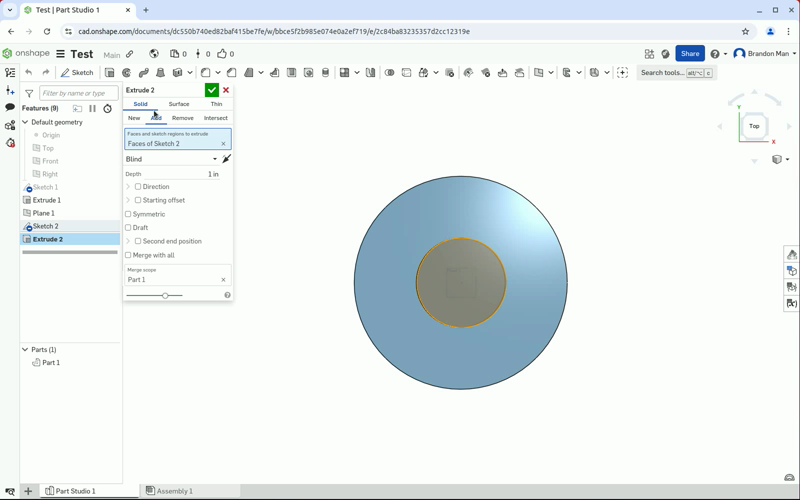
mouse_move(186, 120)
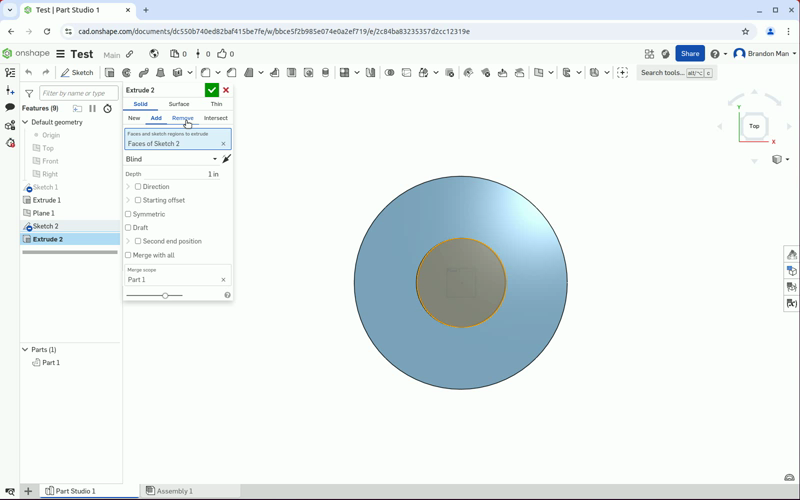
click(186, 120)
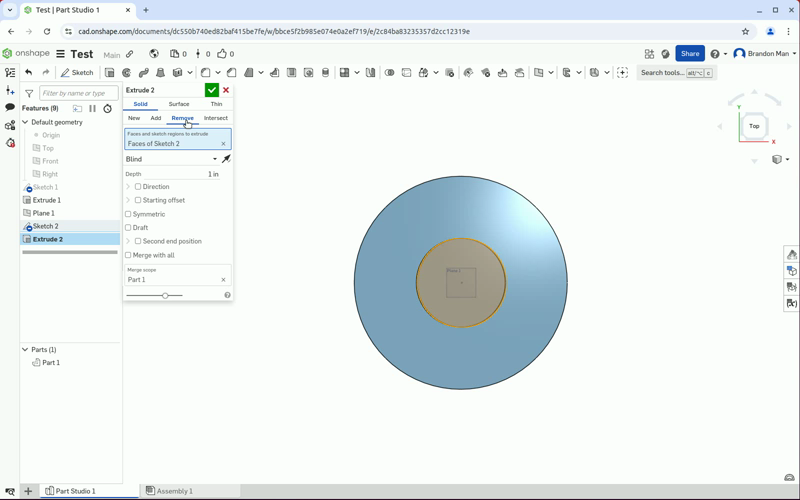
key(tab, 4)
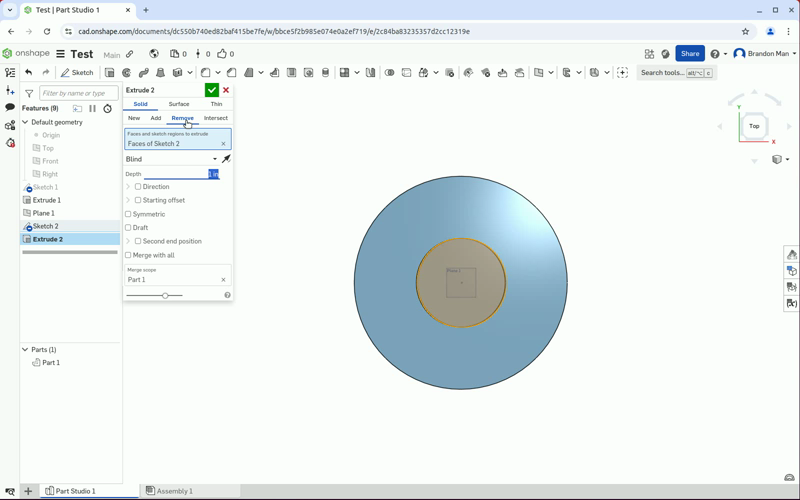
text(15.405)
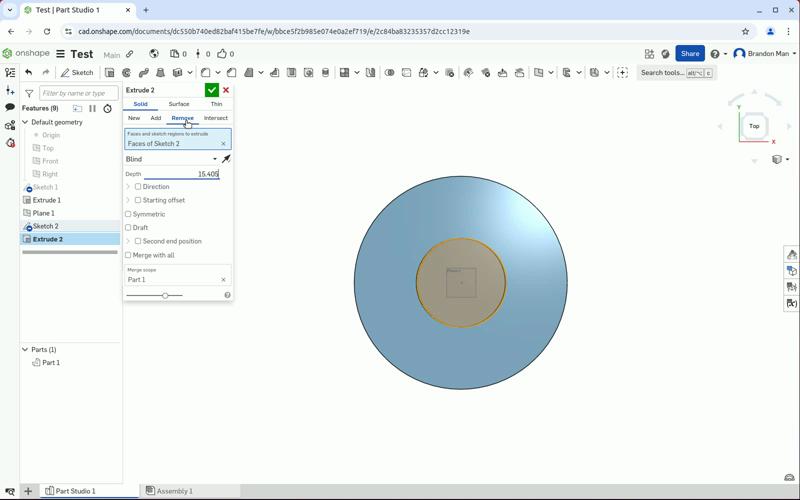
key(tab, 6)
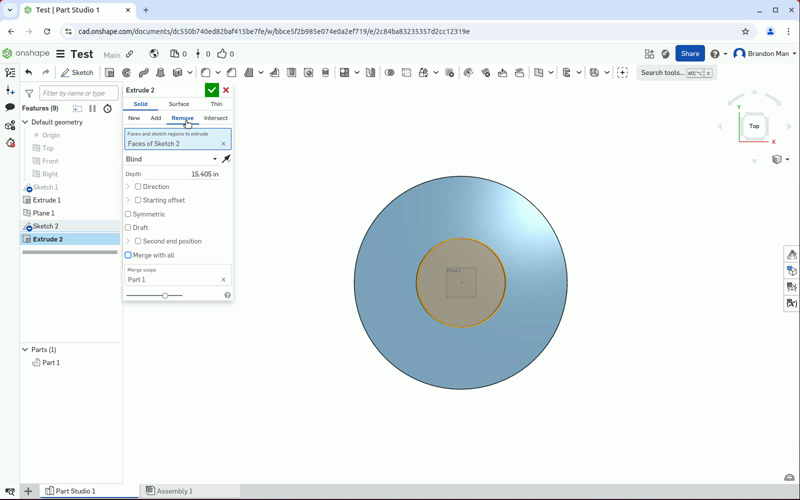
key(space)
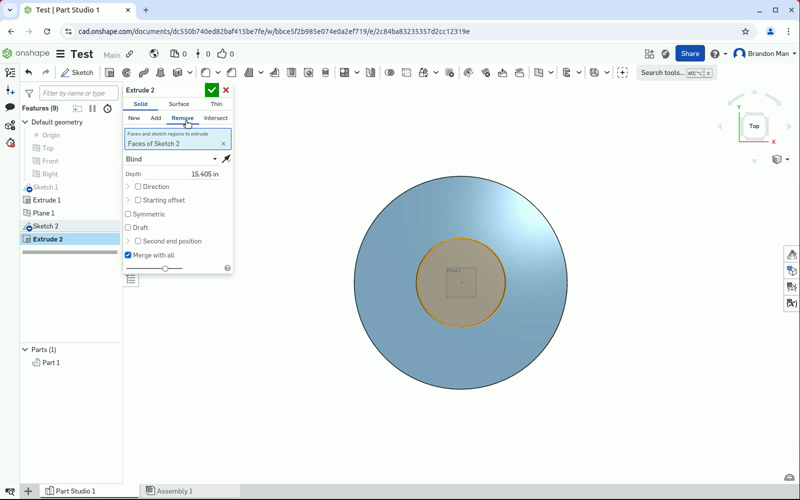
key(enter)
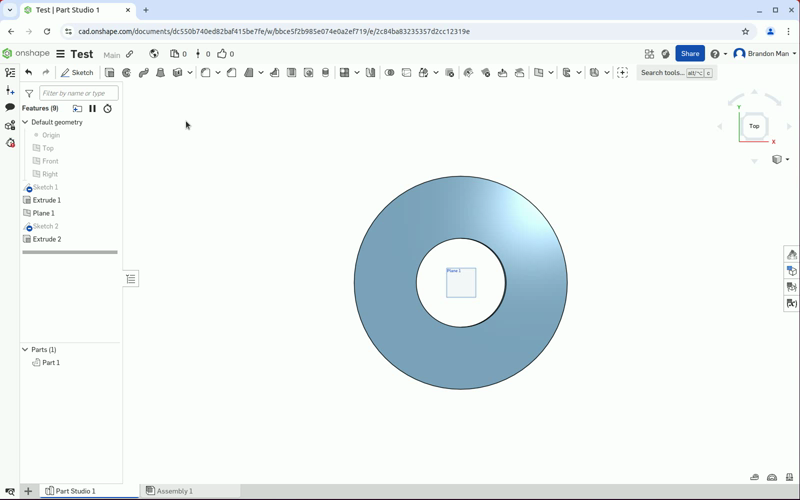
key(shift+h)
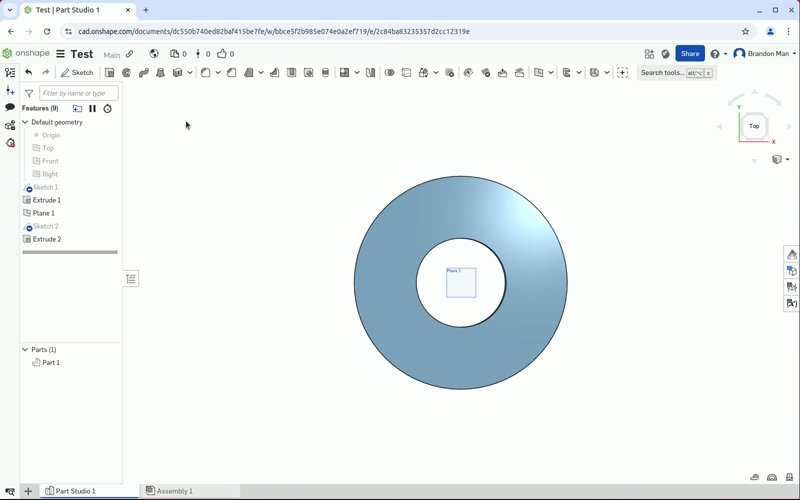
key(shift+h)
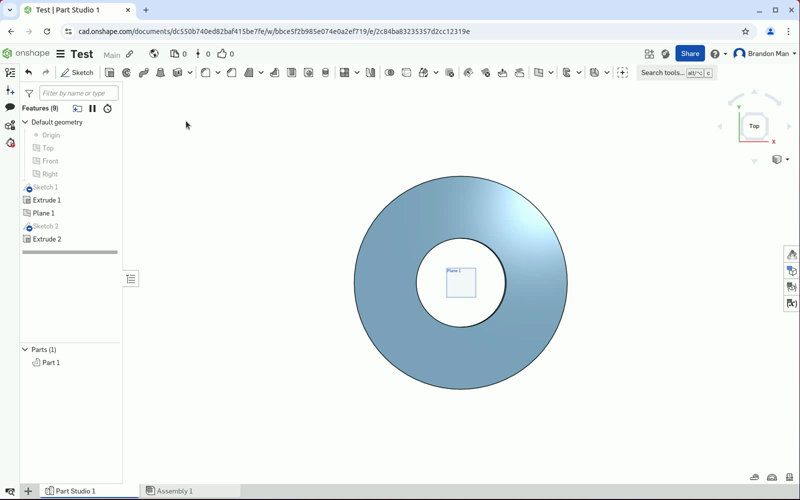
mouse_move(73, 189)
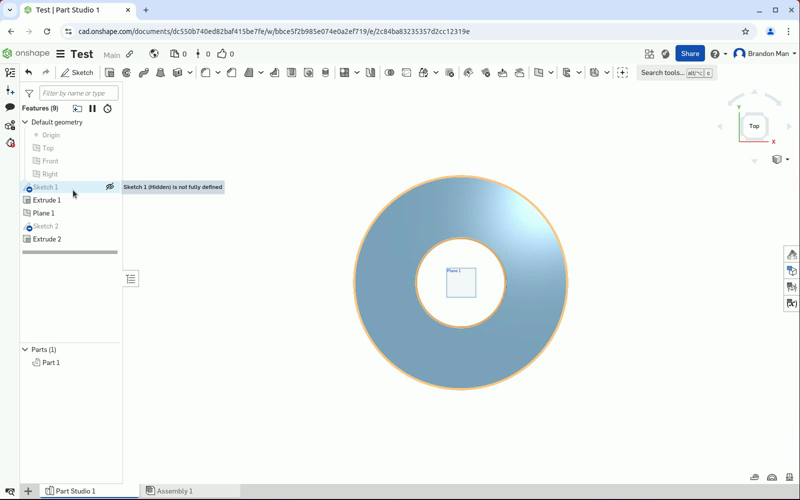
click(73, 189)
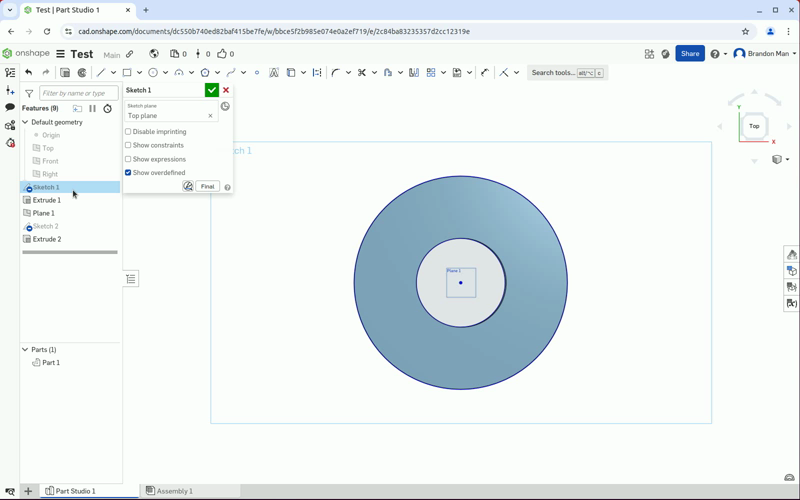
mouse_move(229, 92)
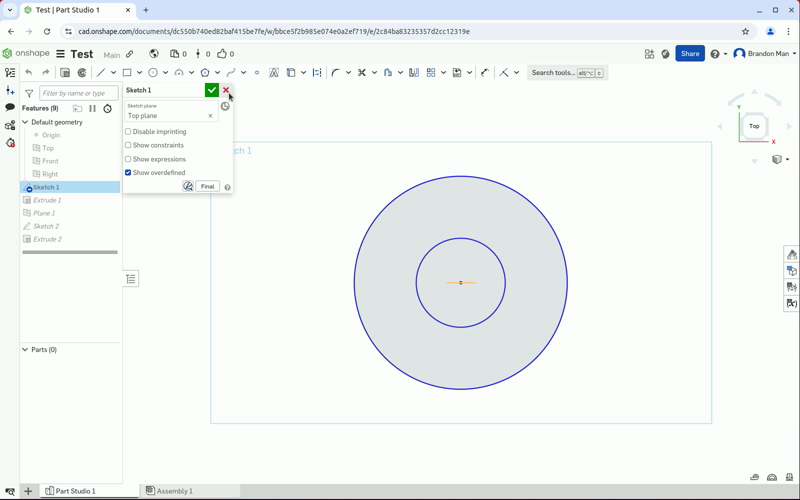
click(229, 92)
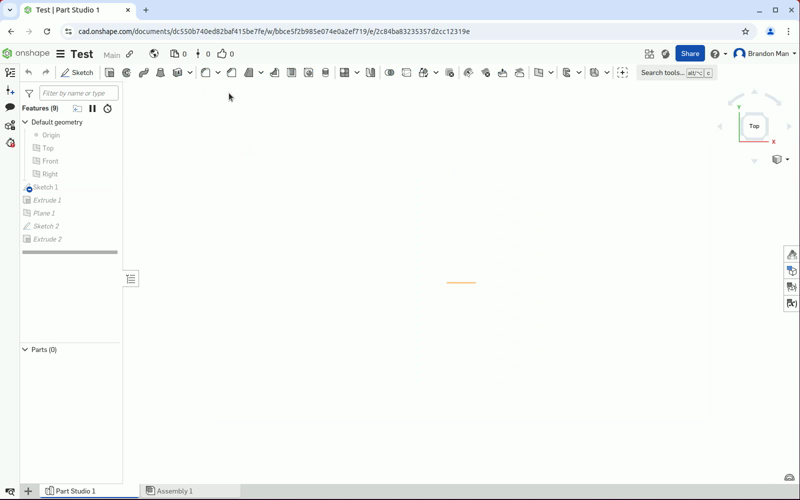
key(shift+s)
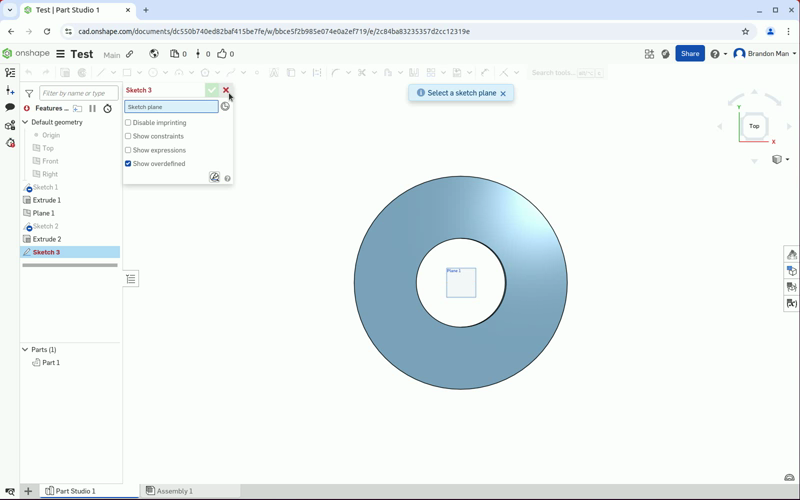
mouse_move(73, 215)
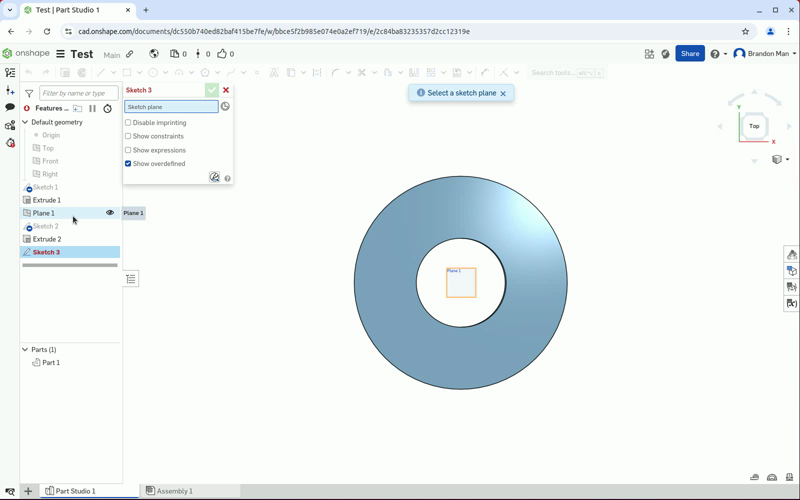
click(73, 215)
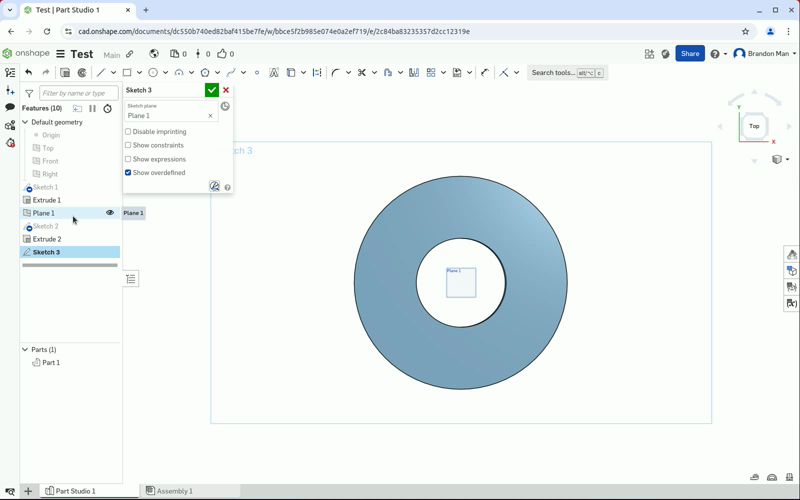
mouse_move(73, 352)
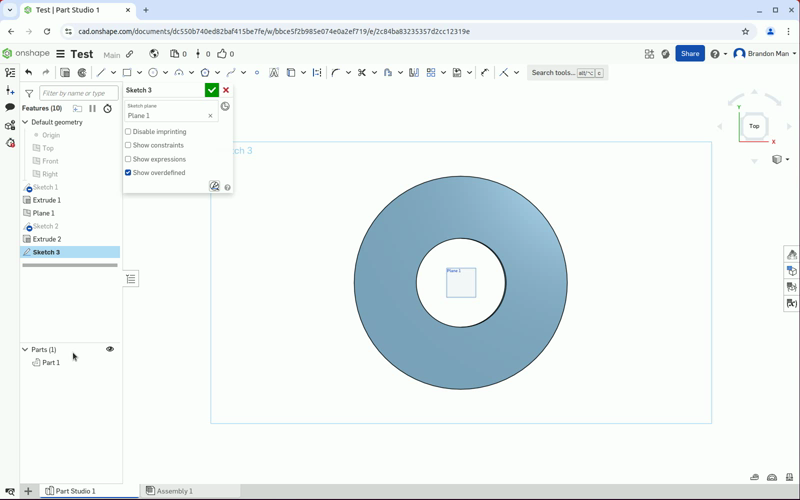
key(y)
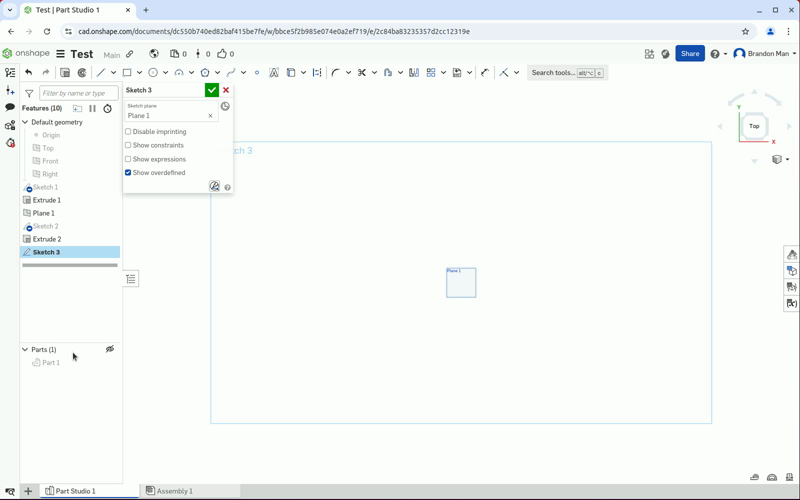
key(c)
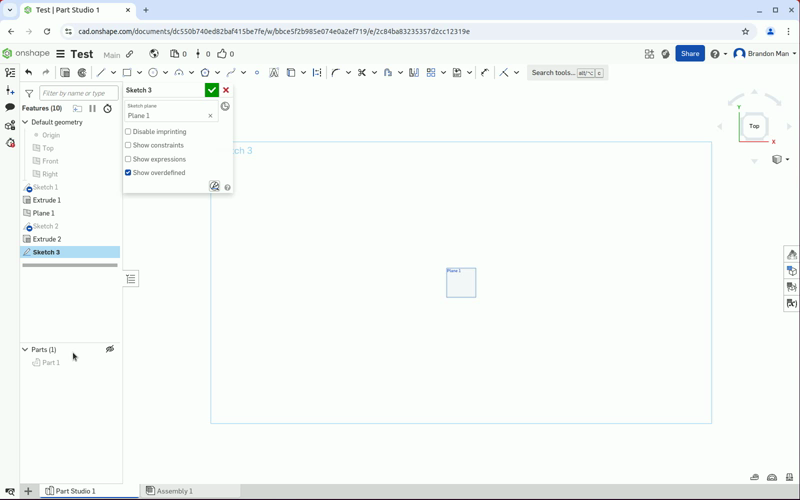
key_down(shift)
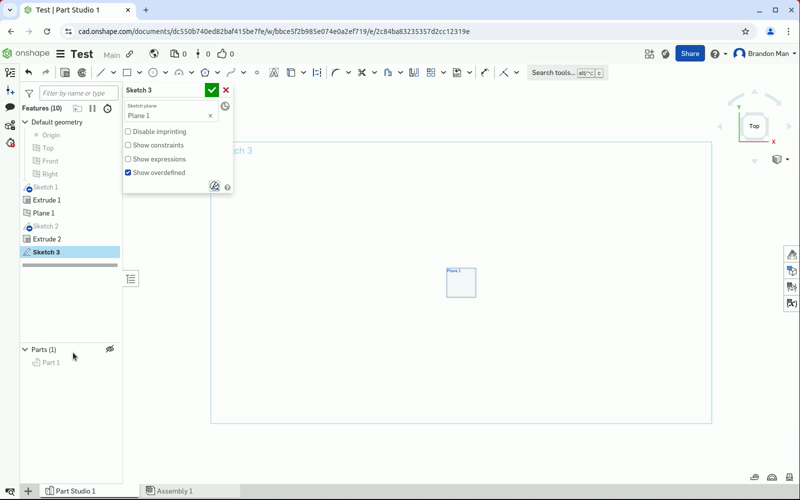
mouse_move(460, 282)
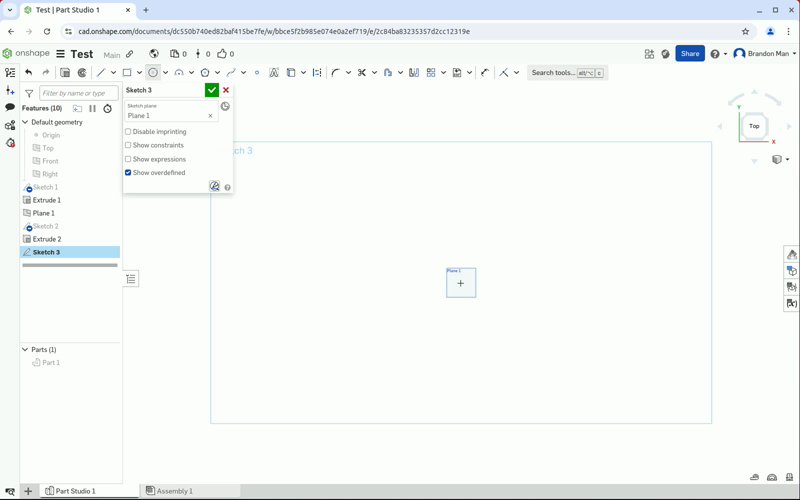
click(460, 282)
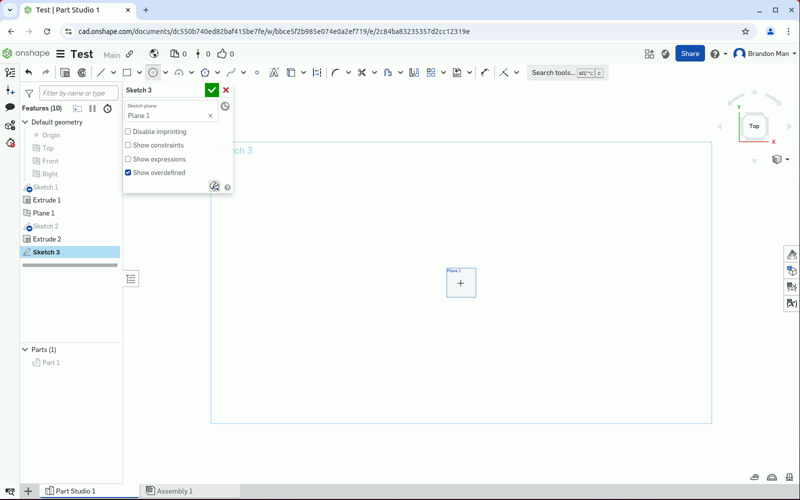
key_up(shift)
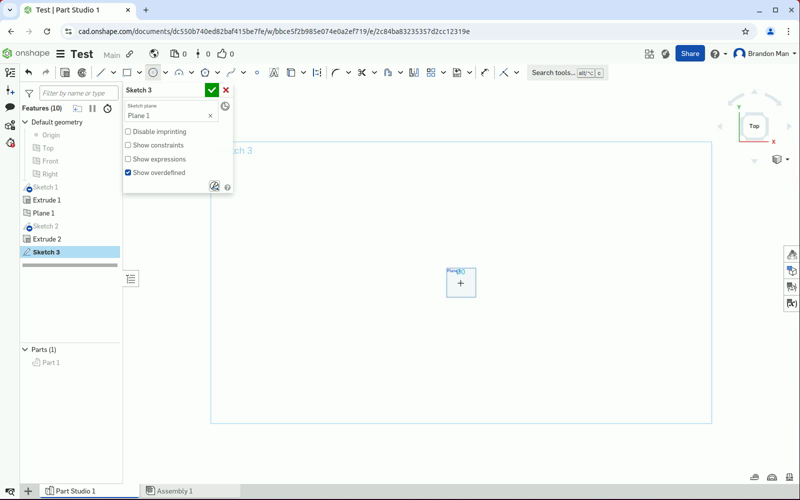
mouse_move(548, 282)
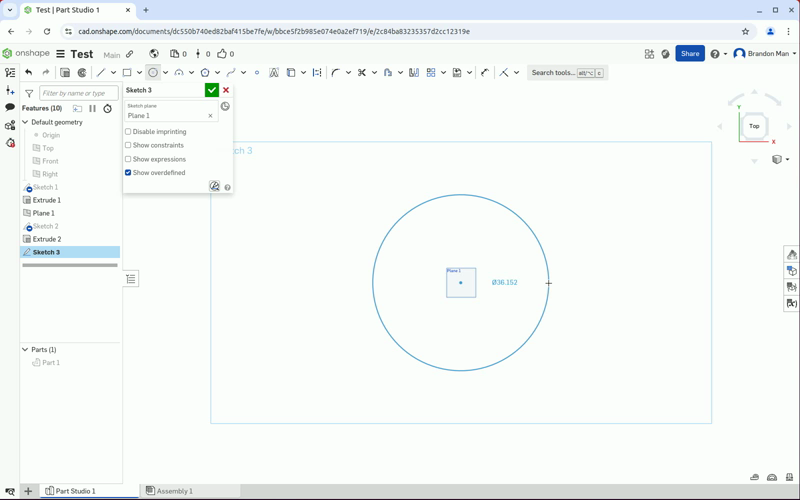
click(548, 282)
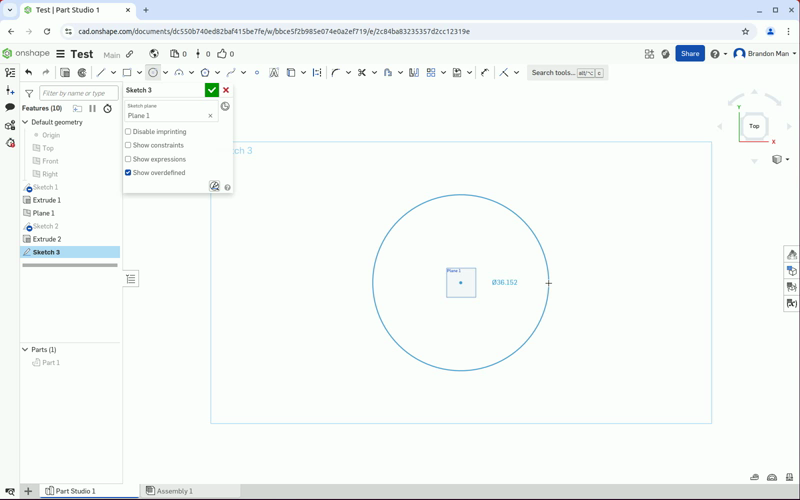
key(esc)
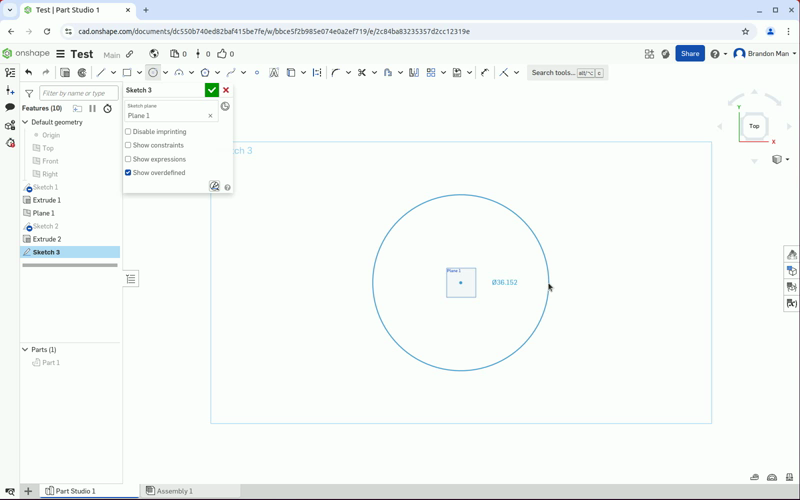
key(c)
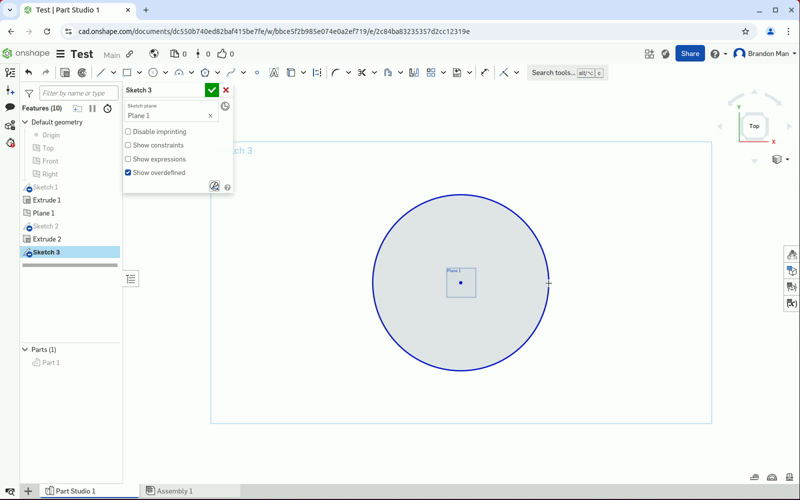
key_down(shift)
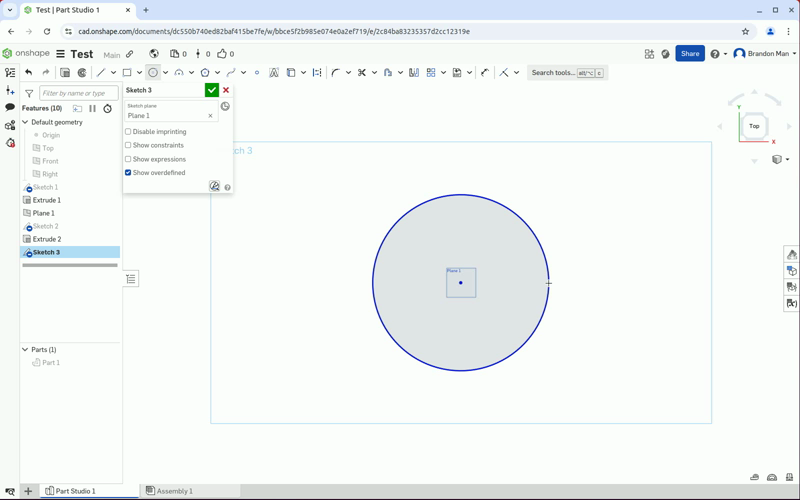
mouse_move(460, 282)
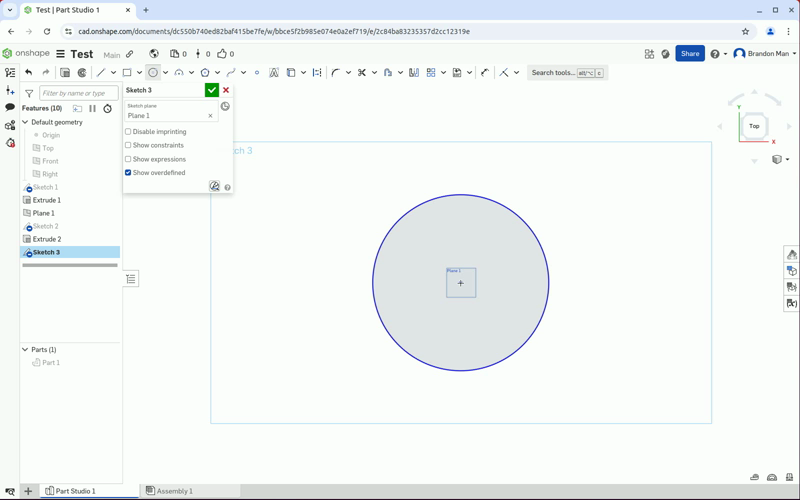
click(460, 282)
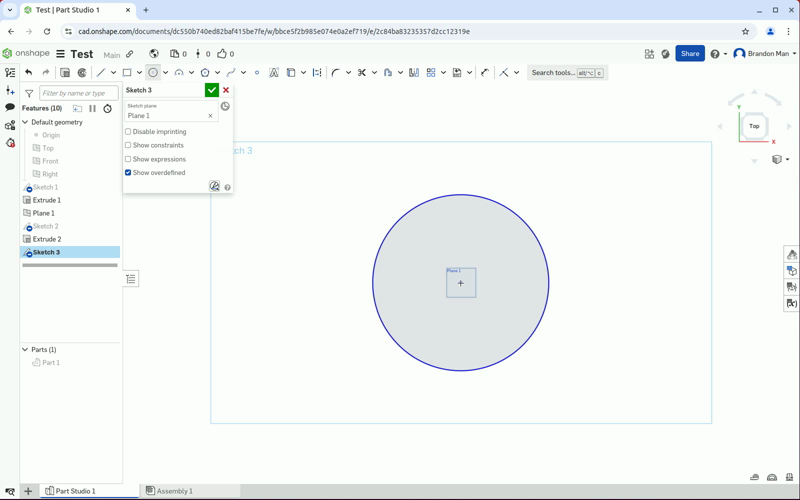
key_up(shift)
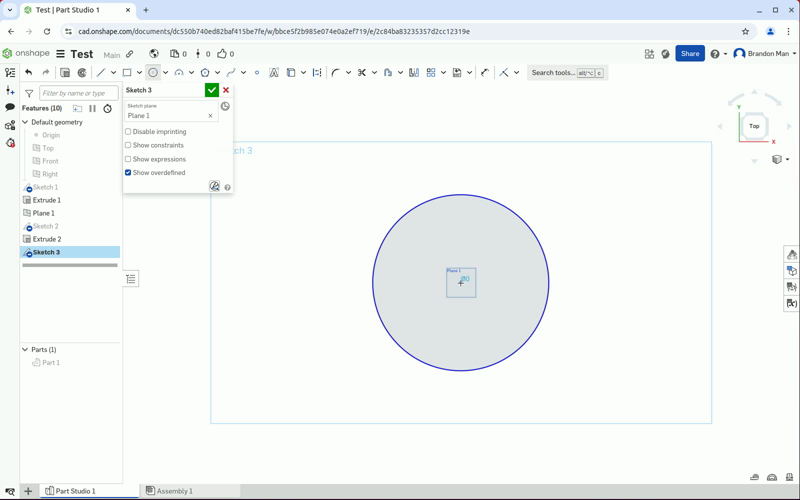
mouse_move(504, 282)
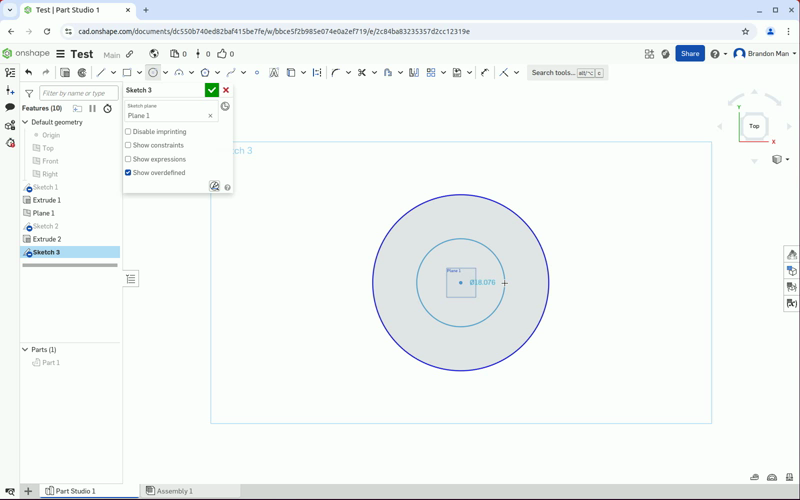
click(504, 282)
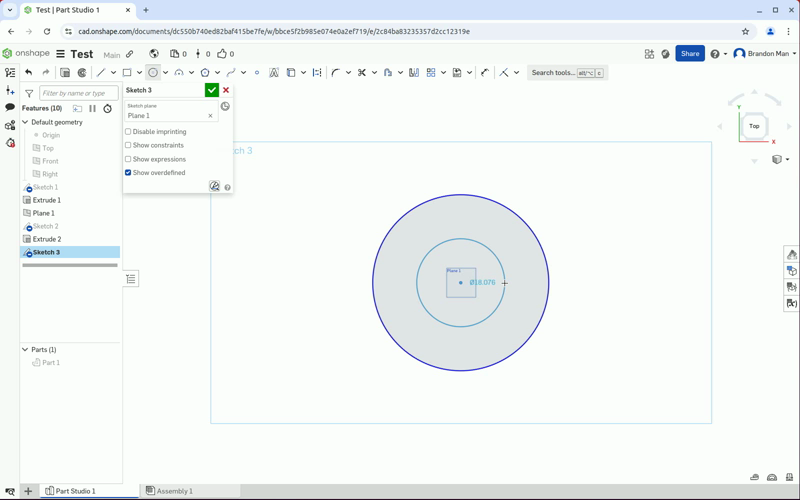
key(esc)
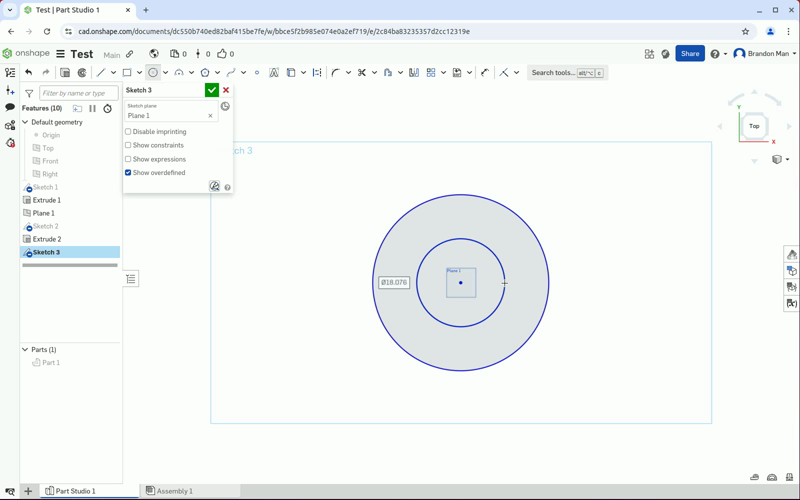
mouse_move(532, 306)
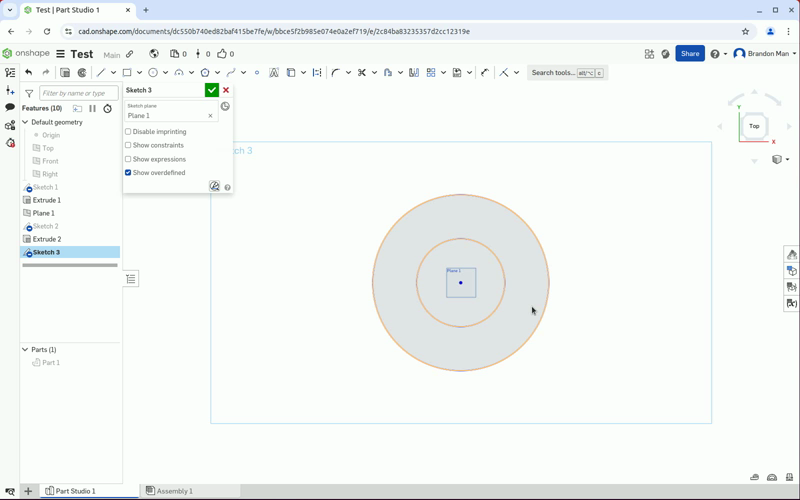
click(532, 306)
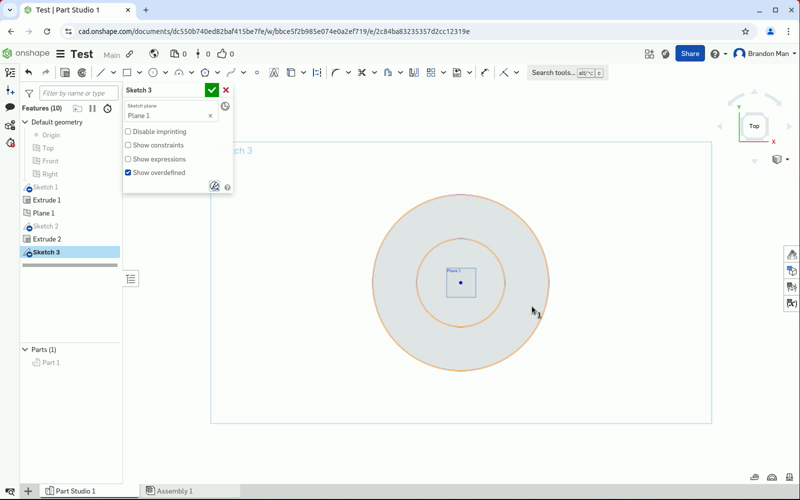
mouse_move(73, 352)
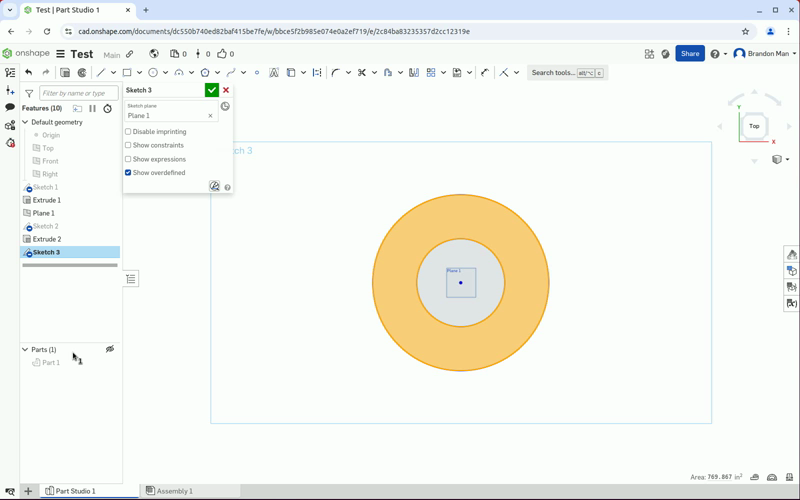
key(shift+y)
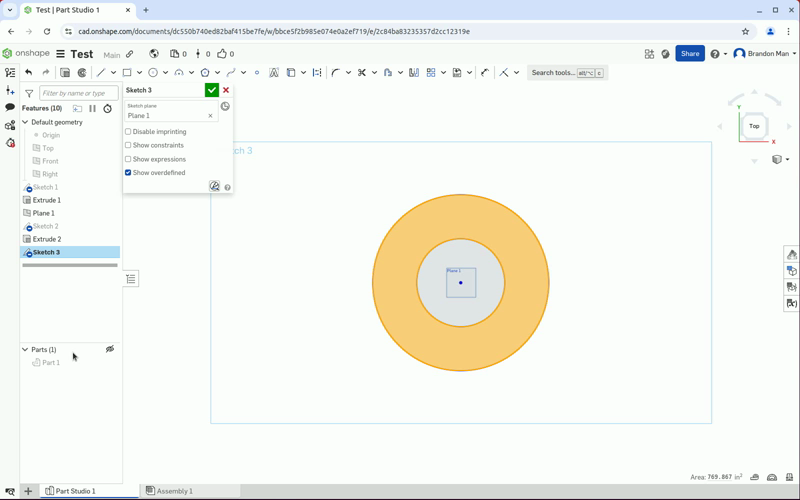
key(shift+e)
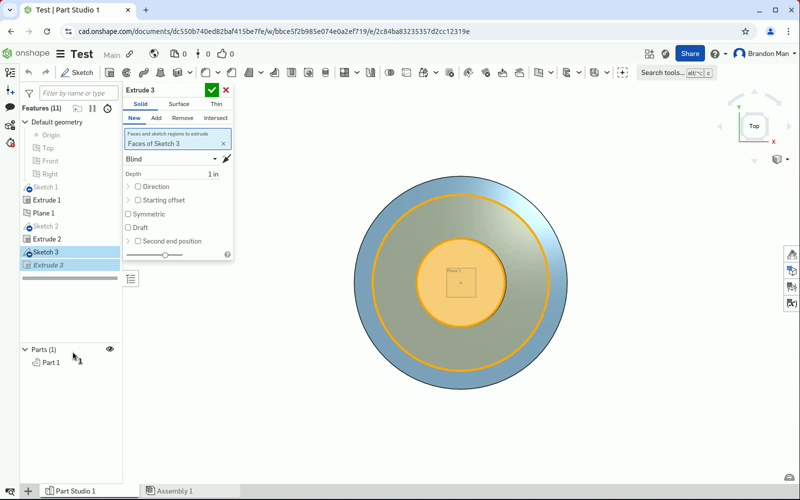
mouse_move(143, 106)
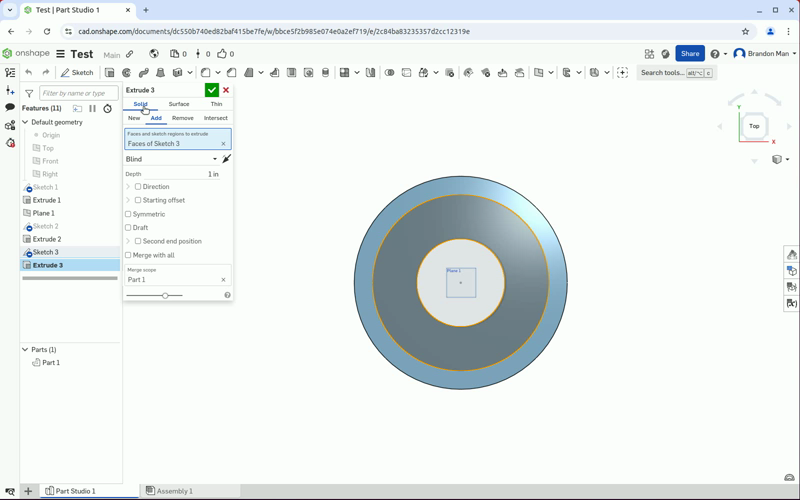
click(143, 106)
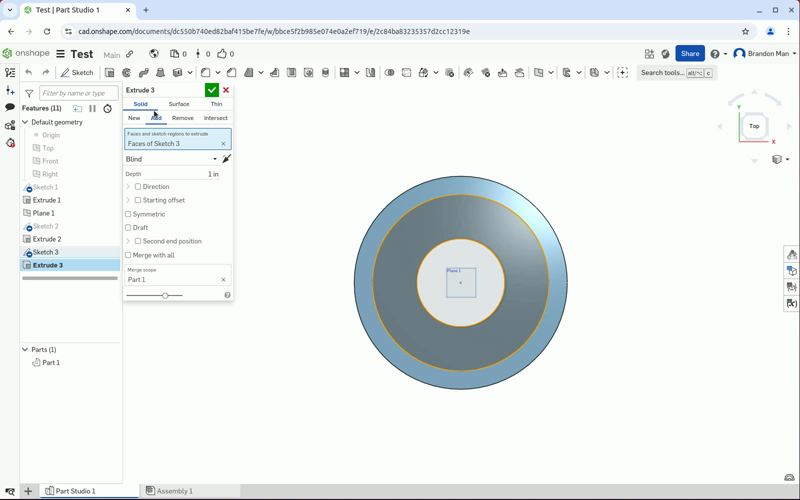
mouse_move(186, 120)
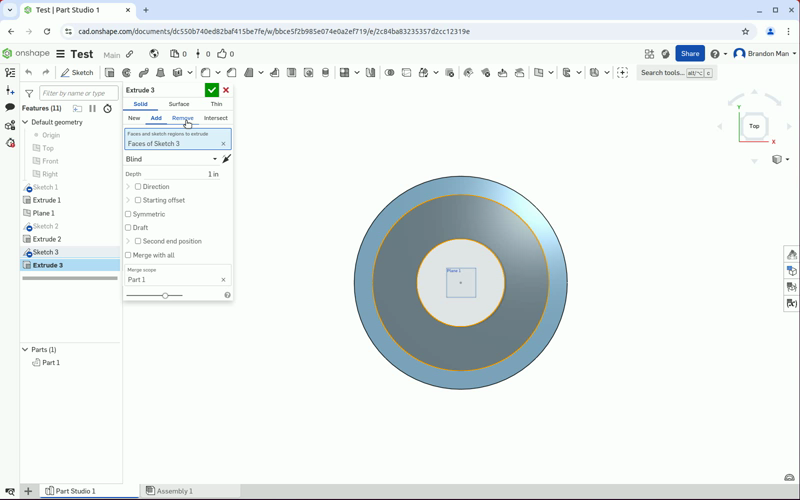
click(186, 120)
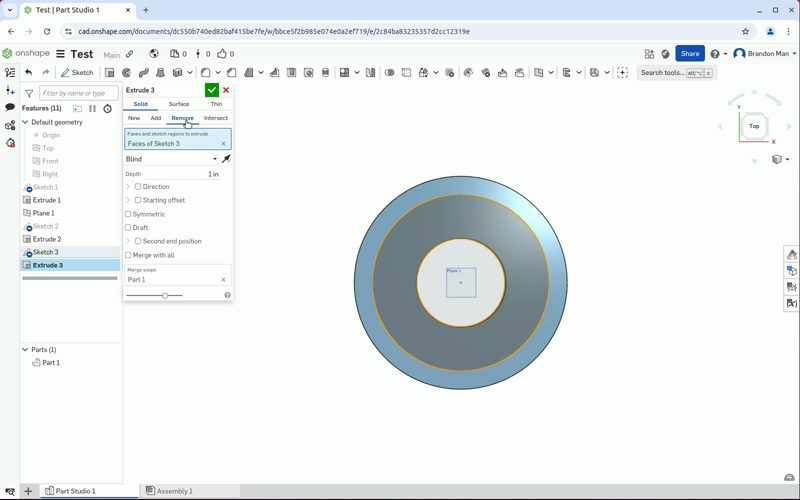
key(tab, 4)
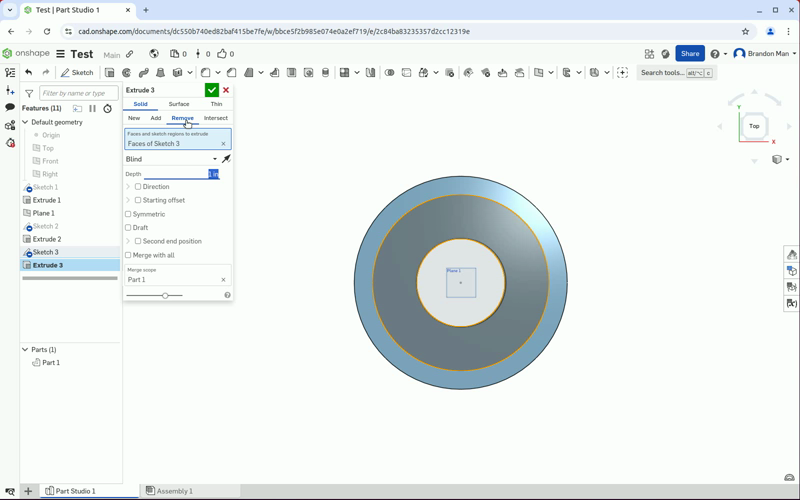
text(15.405)
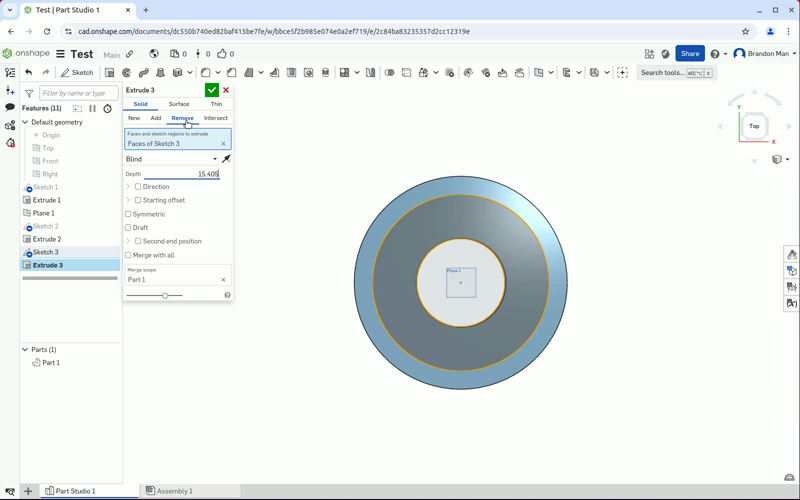
key(tab, 6)
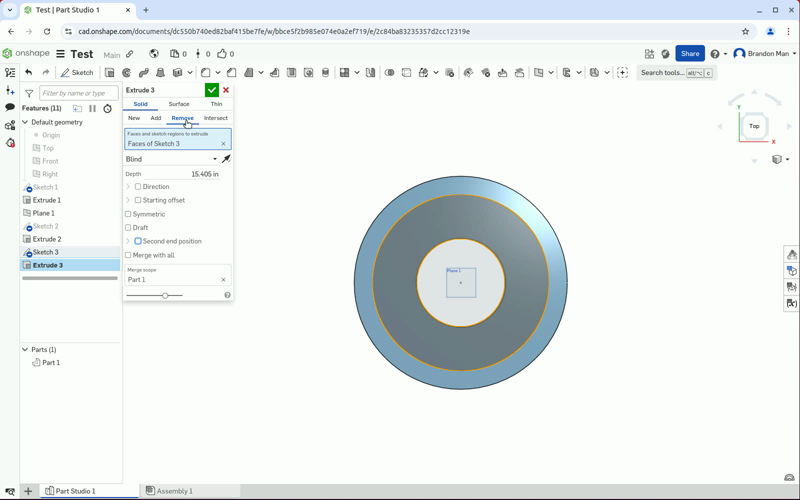
key(space)
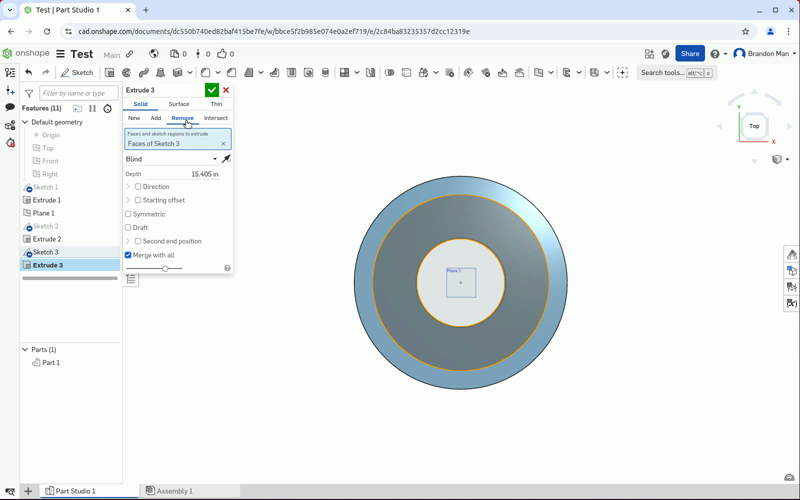
key(enter)
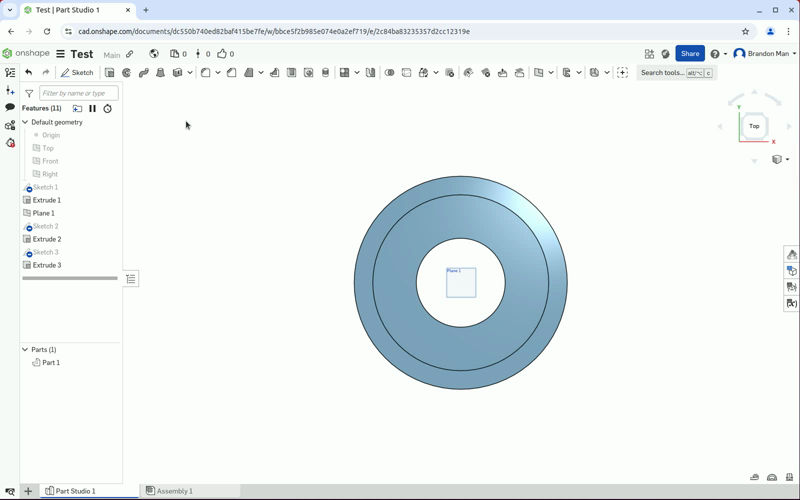
key(shift+h)
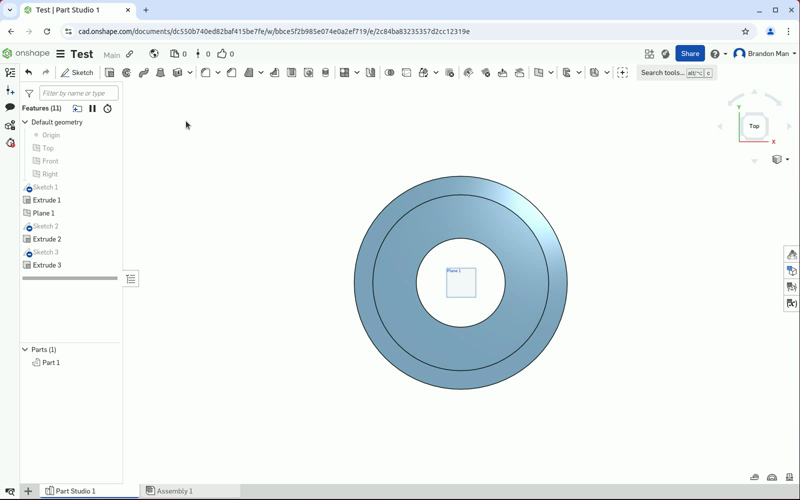
key(shift+h)
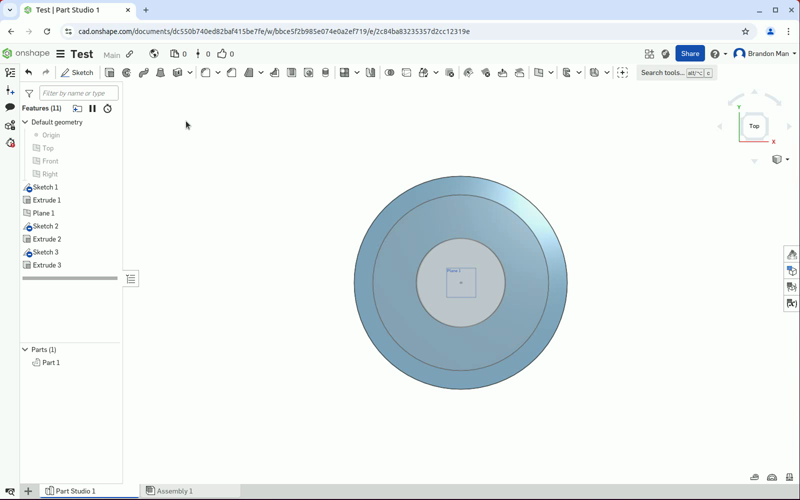
key(shift+7)
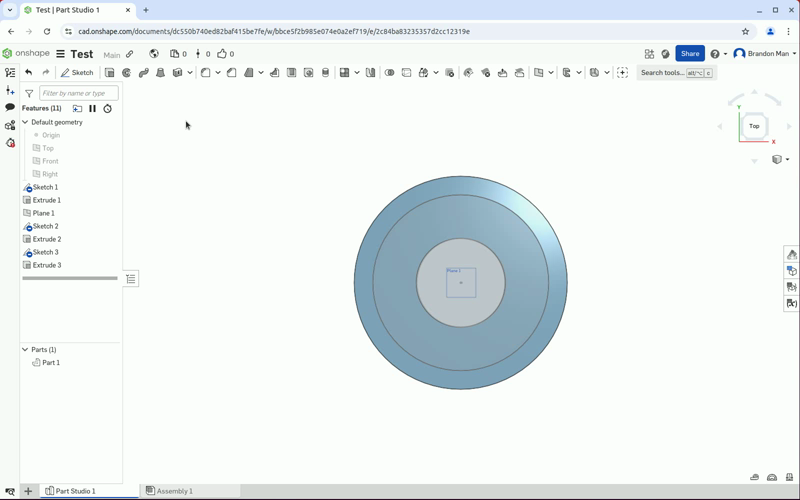
key(up, 3)
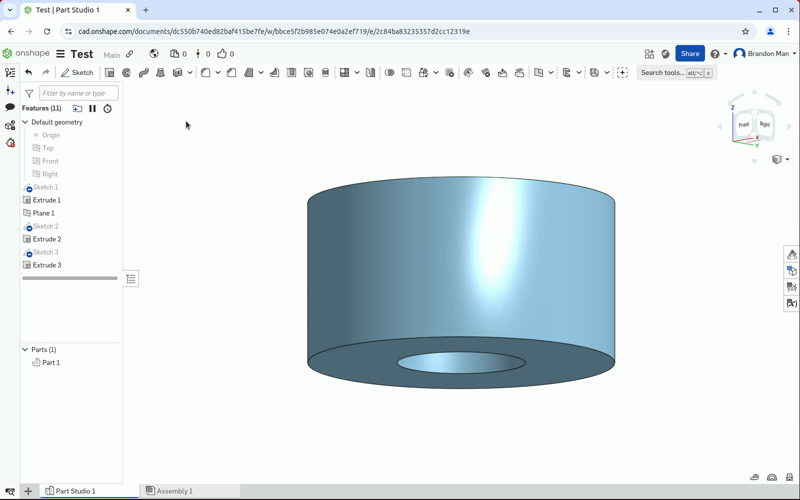
key(left, 3)
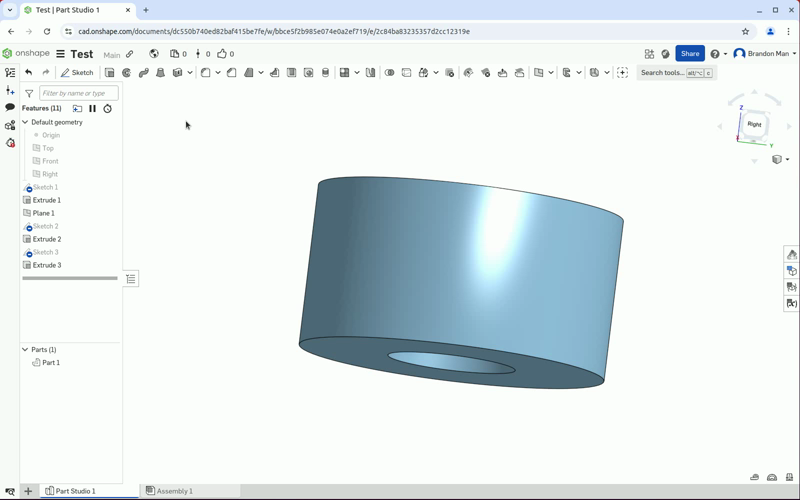
key(right, 3)
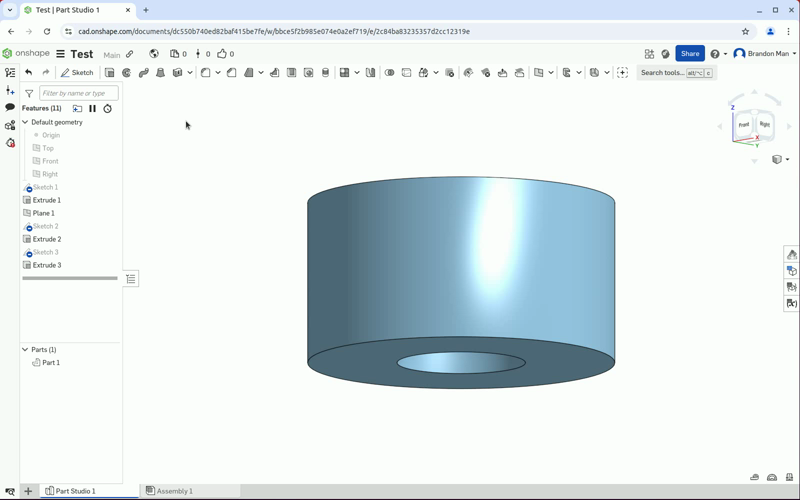
key(down, 3)
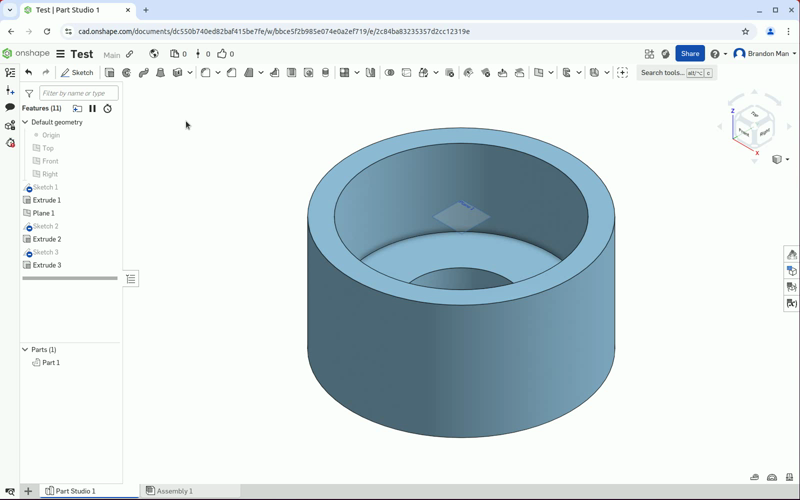
mouse_move(73, 189)
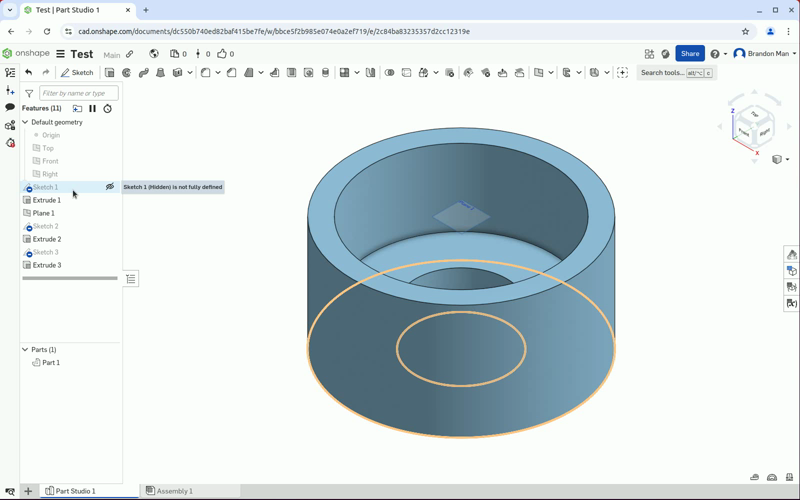
click(73, 189)